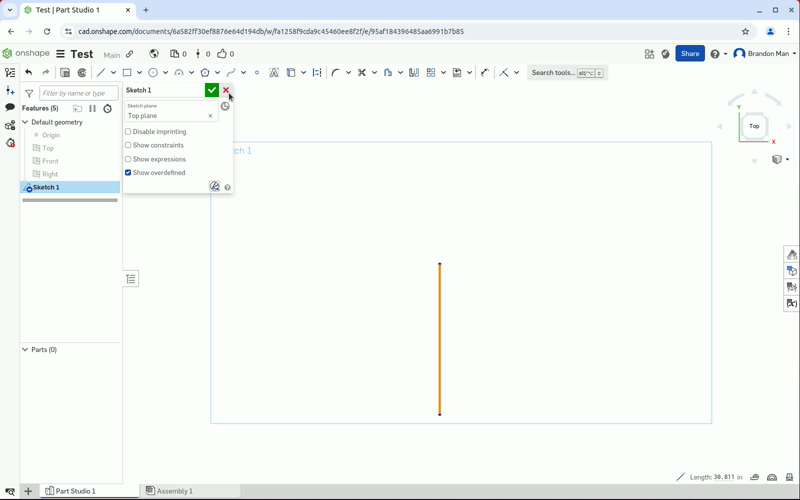
key(shift+h)
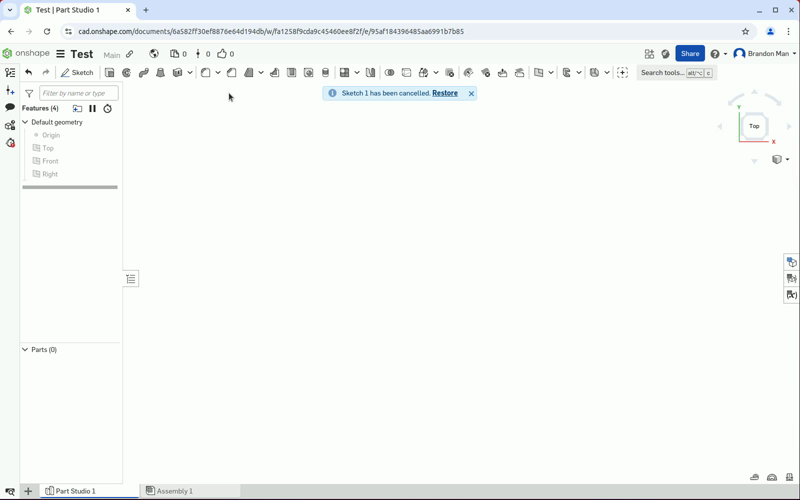
mouse_move(73, 352)
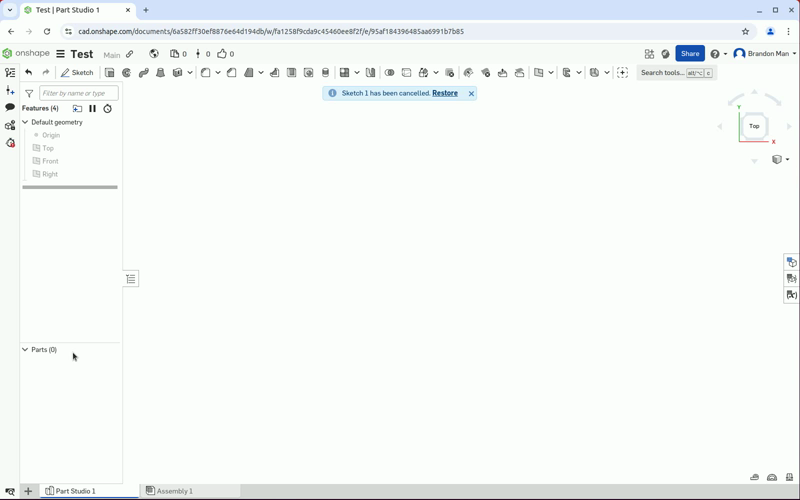
key(y)
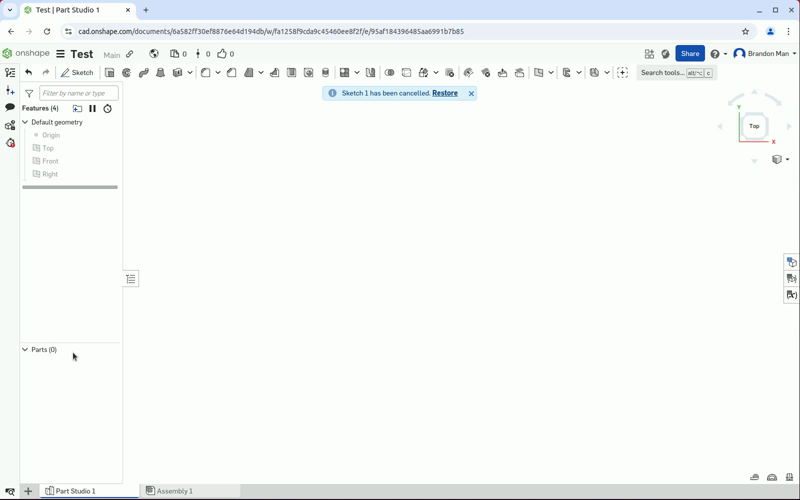
key(shift+p)
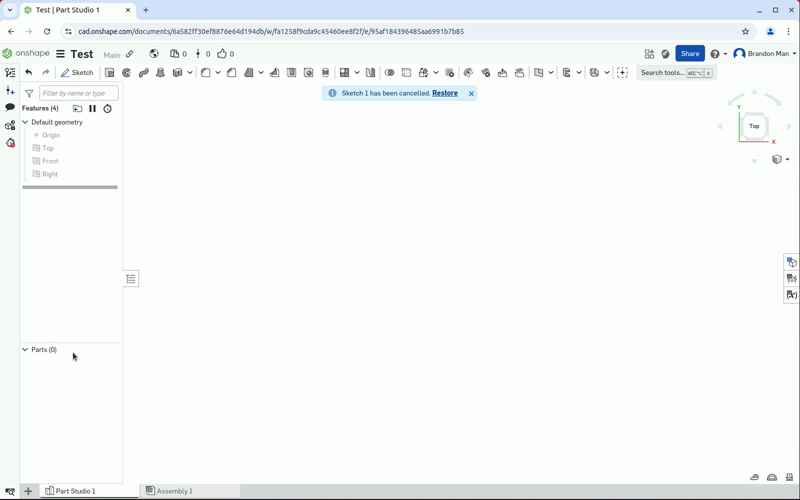
key(space)
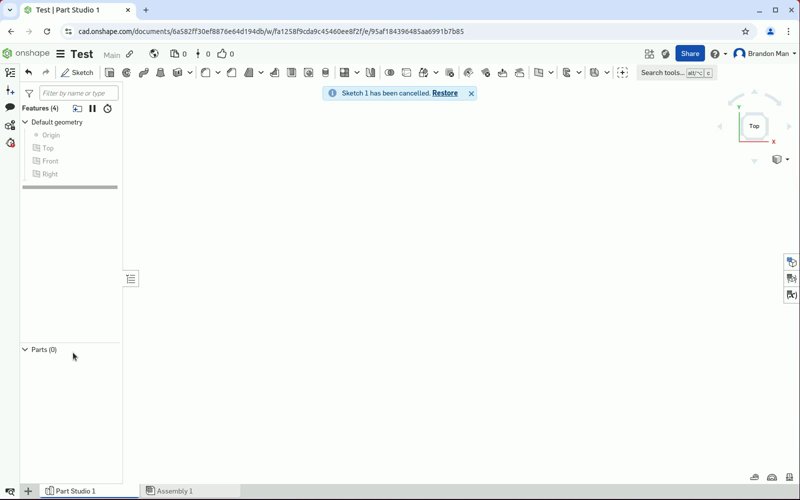
key_down(shift)
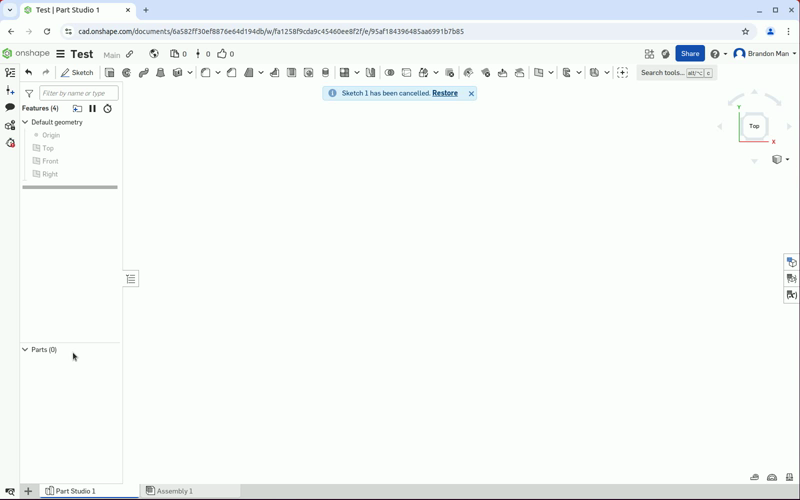
key(up)
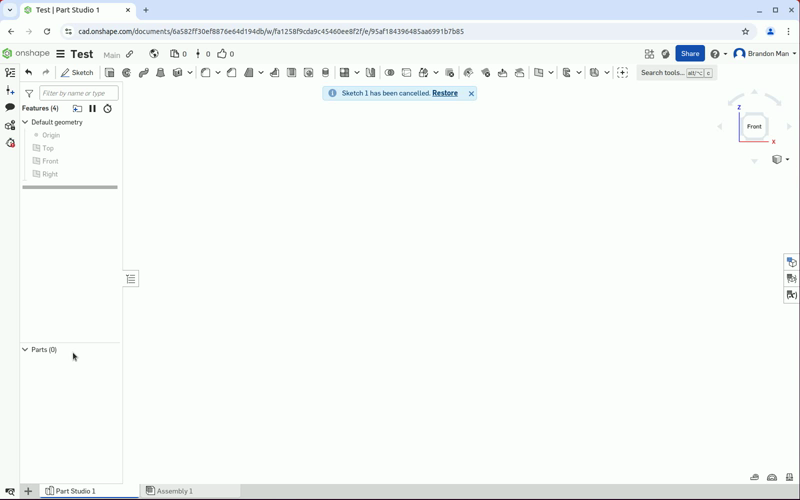
key_up(shift)
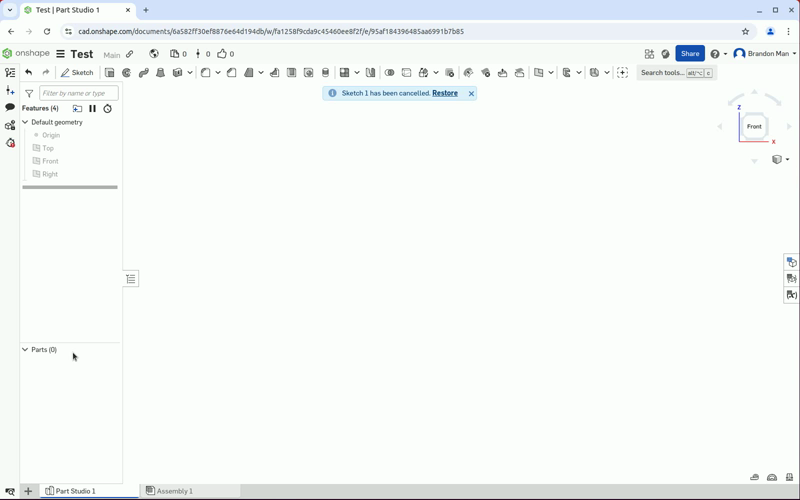
mouse_move(73, 352)
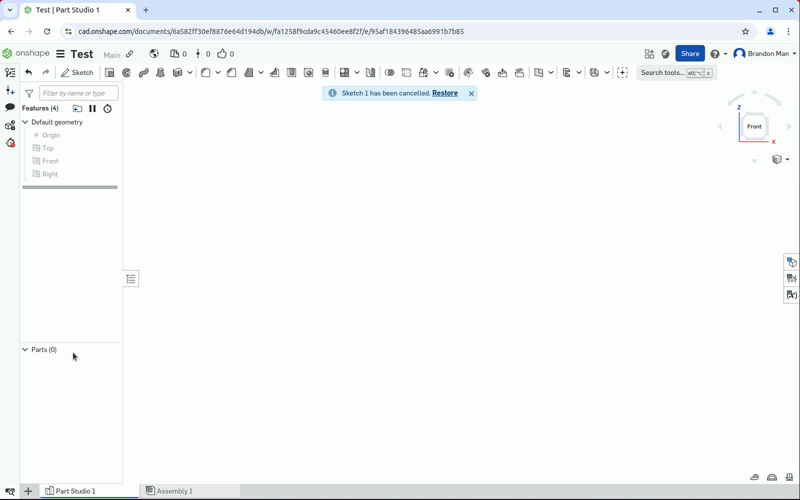
key(shift+y)
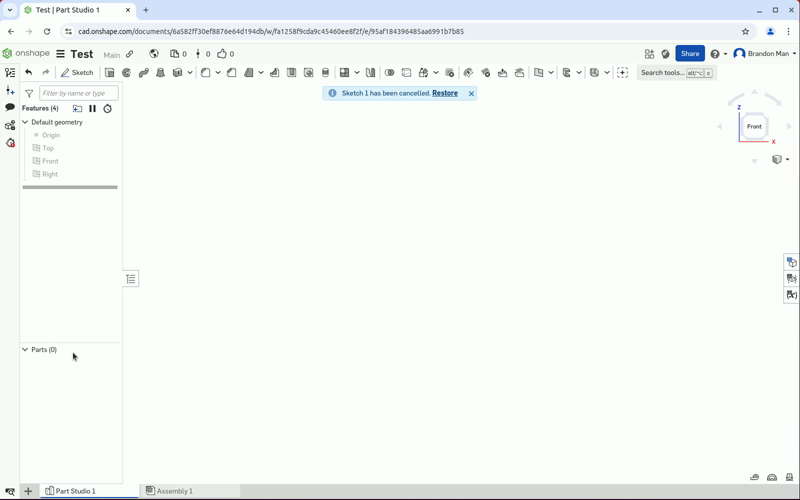
key(shift+s)
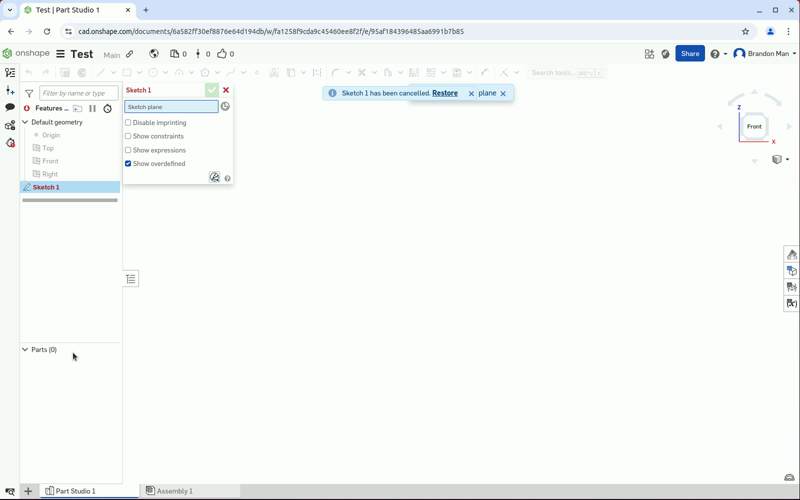
mouse_move(73, 163)
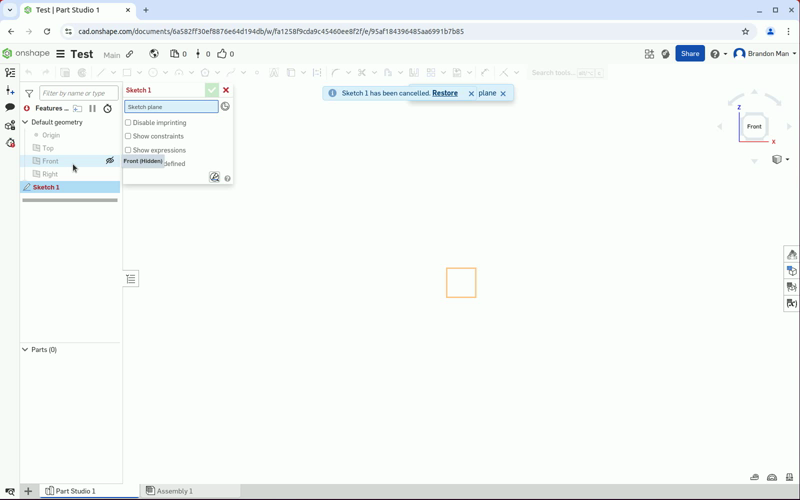
click(73, 163)
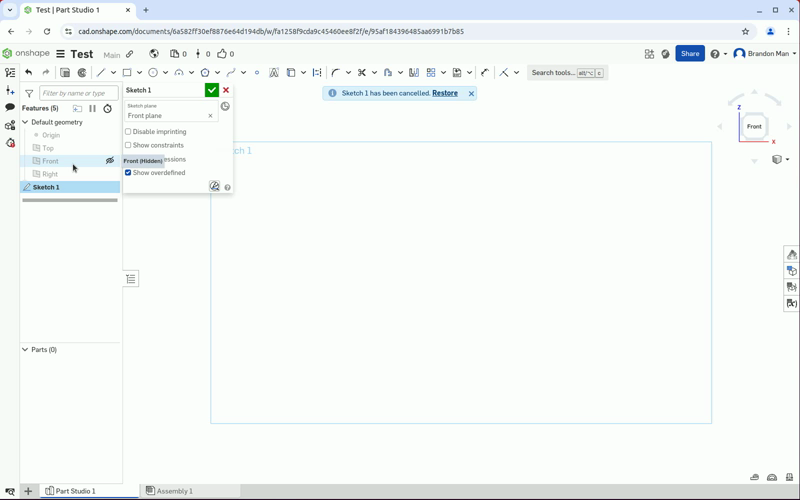
mouse_move(73, 352)
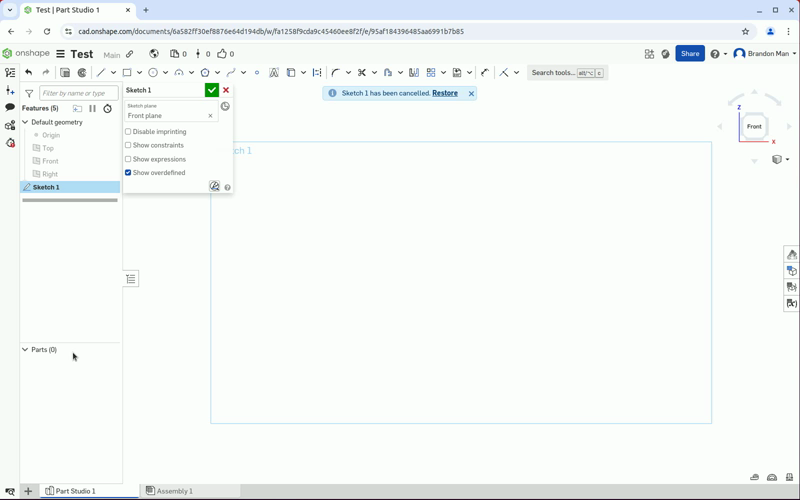
key(y)
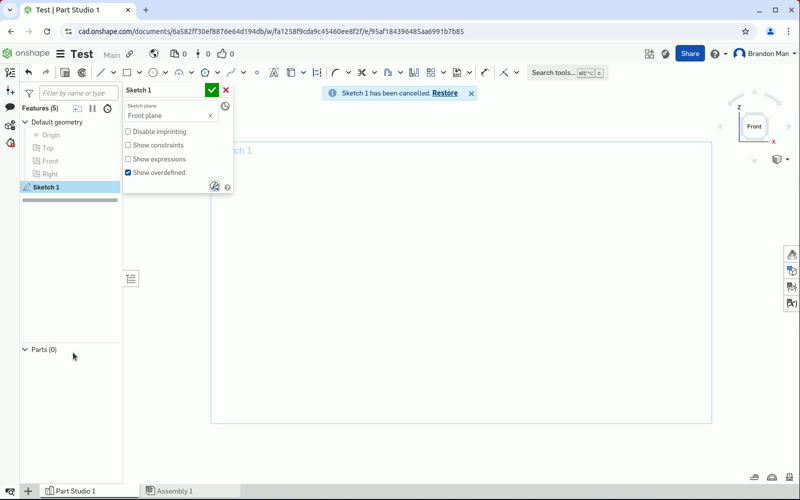
key(l)
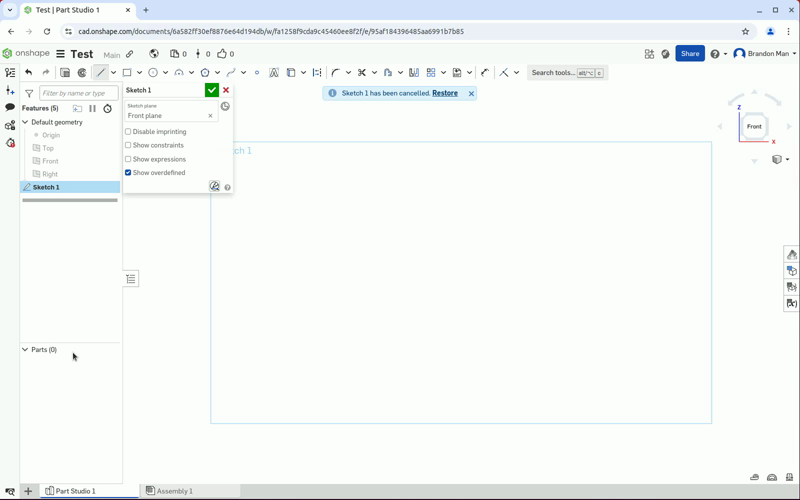
key_down(shift)
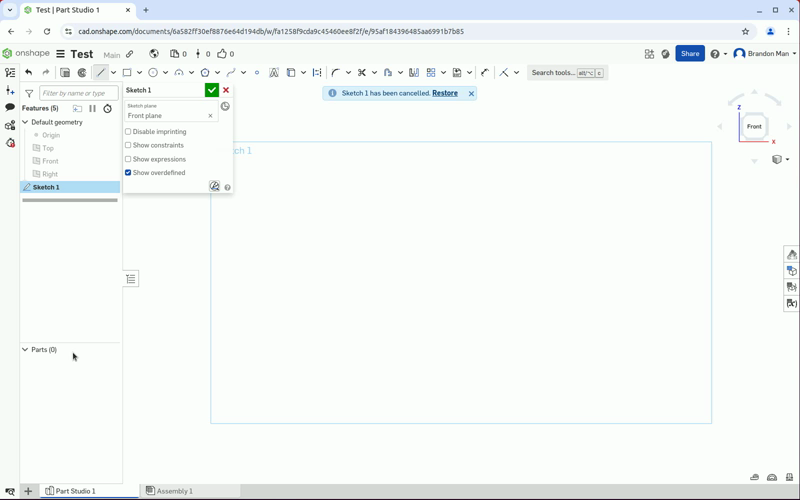
mouse_move(404, 226)
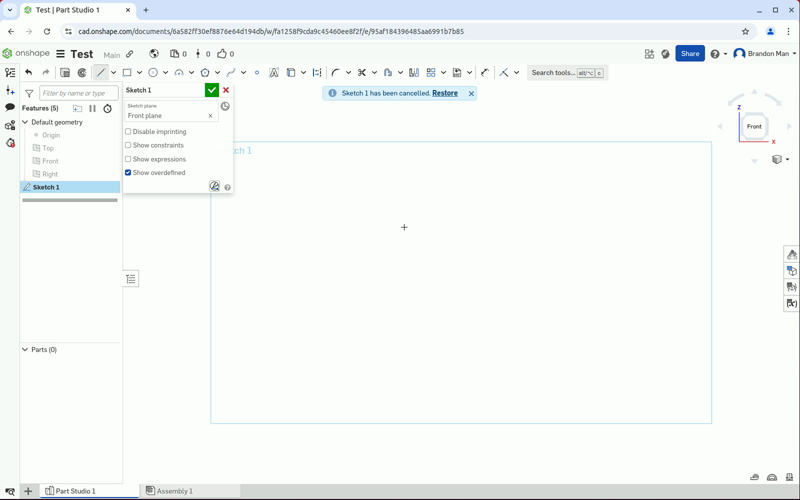
click(404, 226)
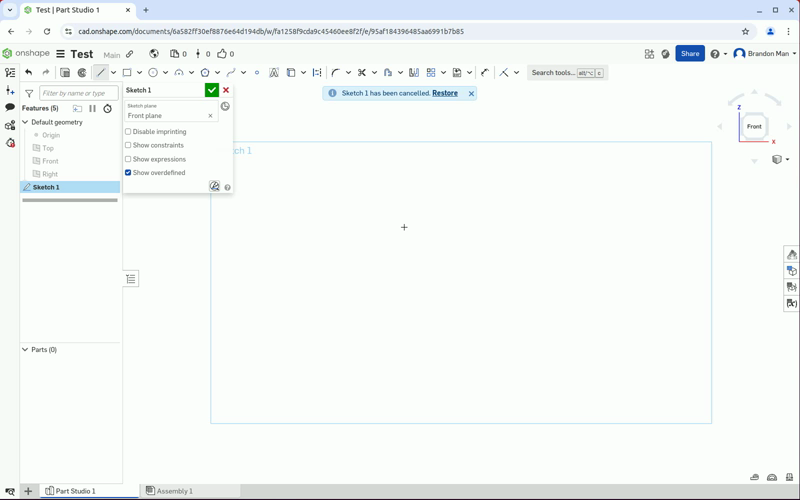
key_up(shift)
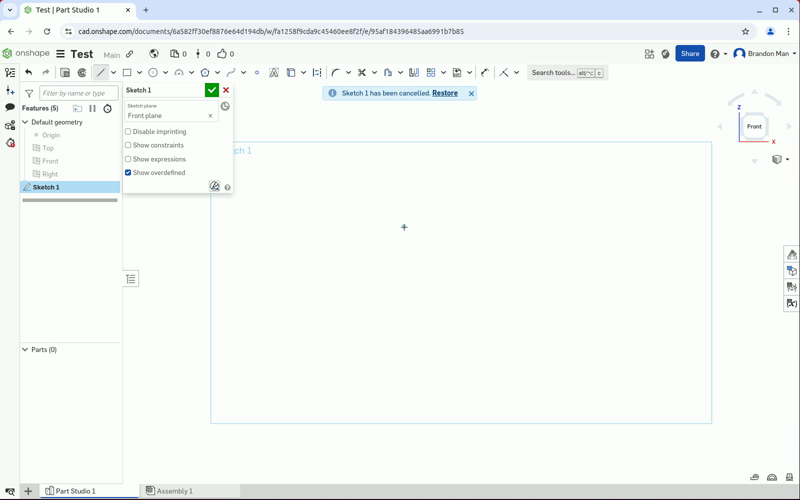
key_down(shift)
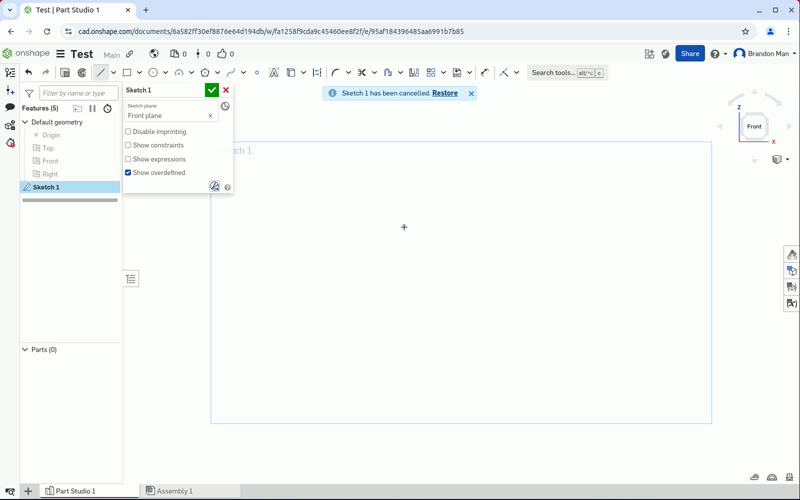
mouse_move(516, 226)
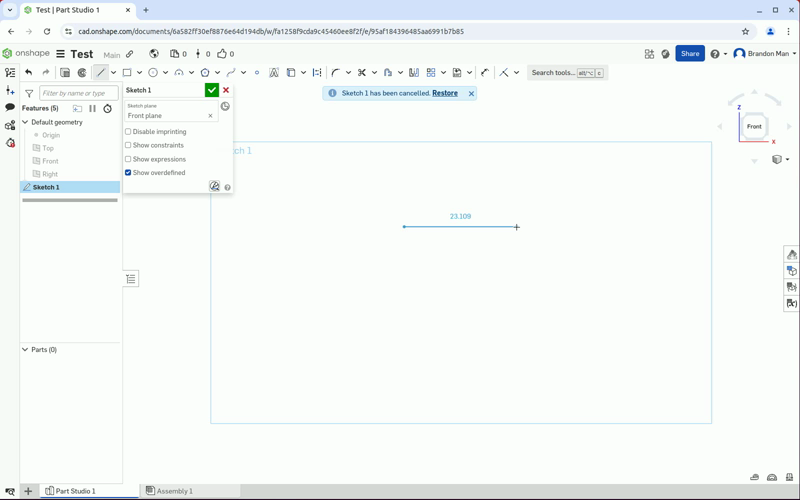
click(516, 226)
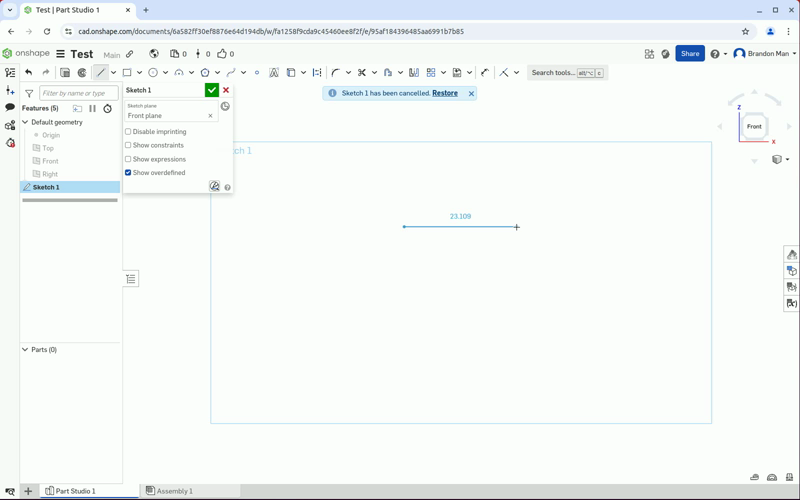
key_up(shift)
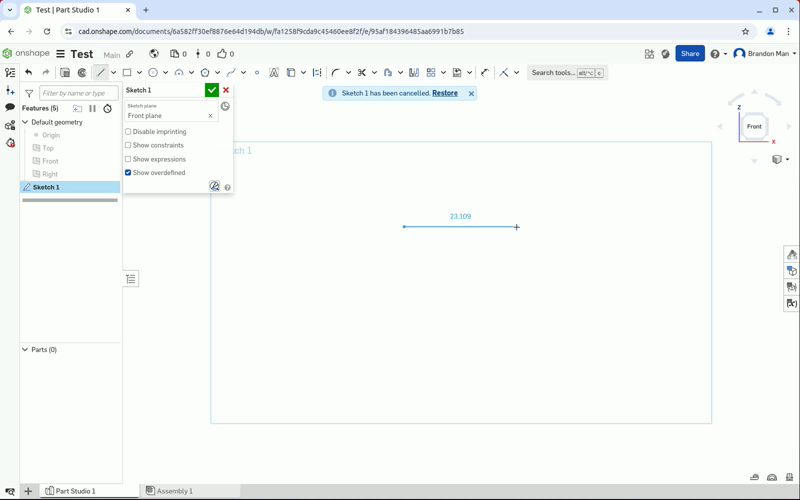
key_down(shift)
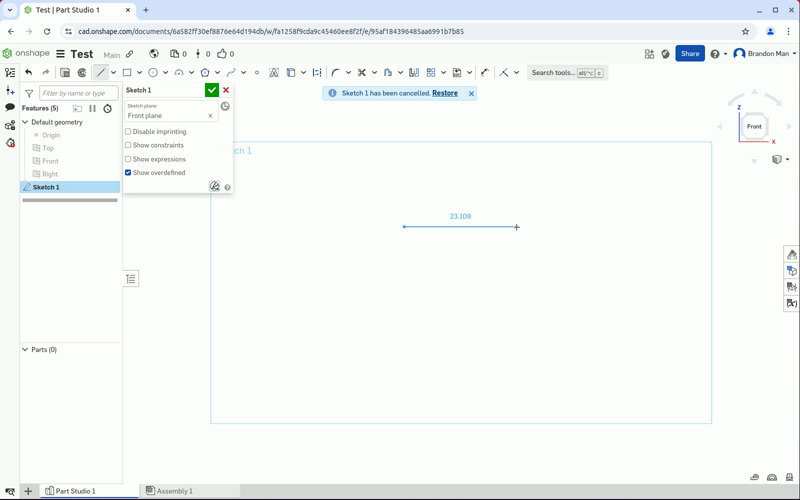
mouse_move(461, 177)
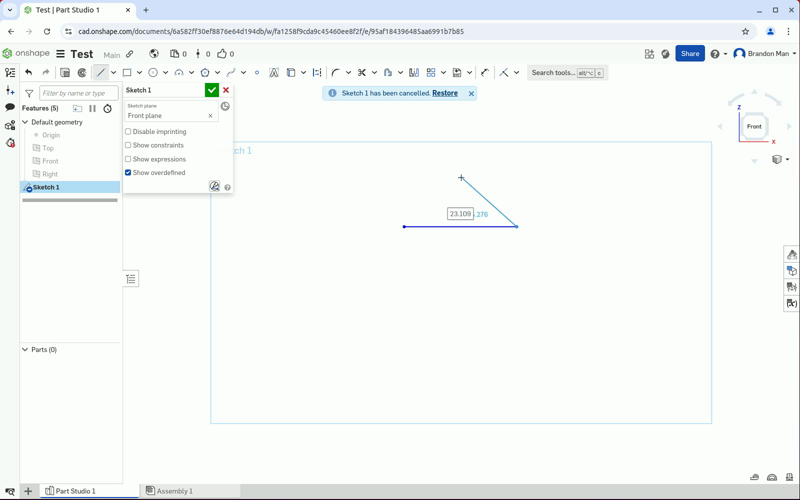
click(461, 177)
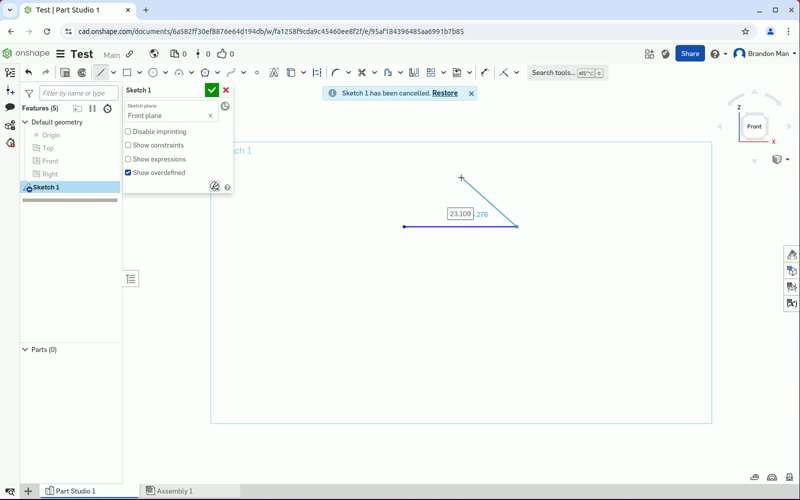
key_up(shift)
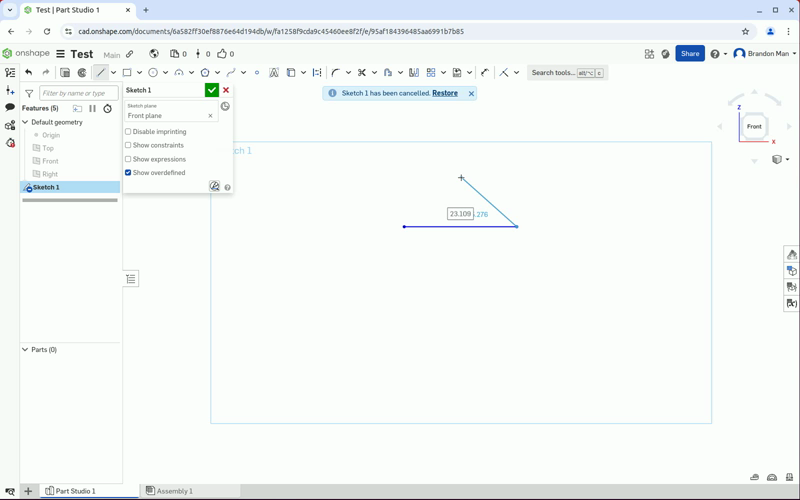
key_down(shift)
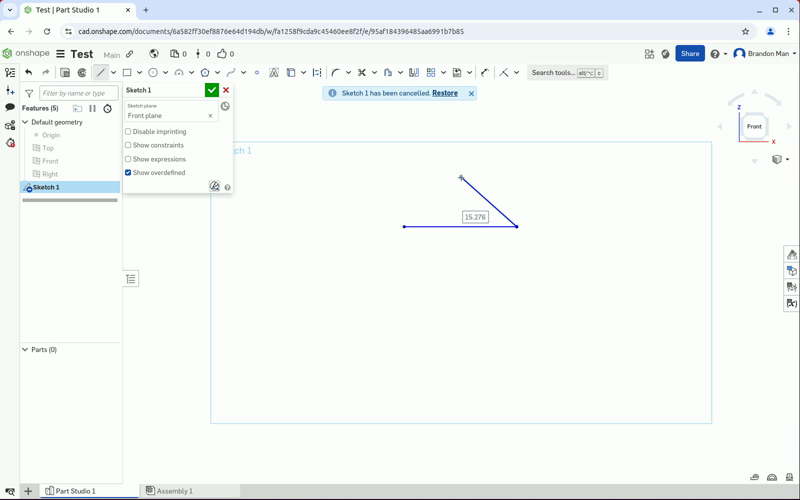
mouse_move(404, 226)
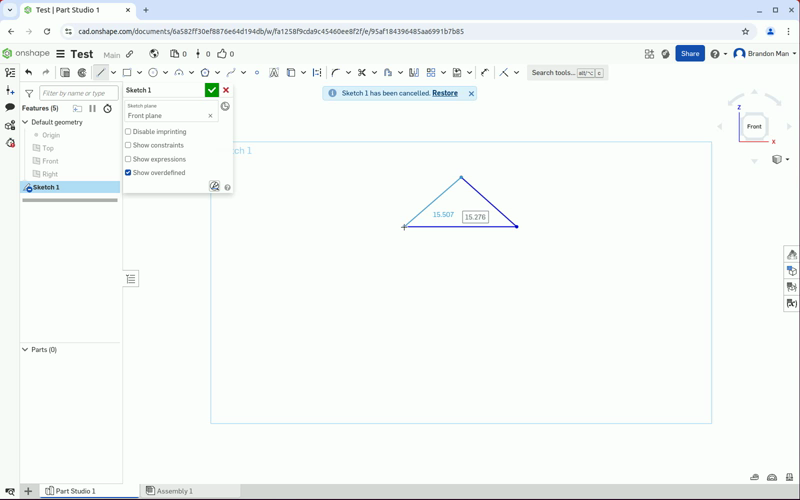
key_up(shift)
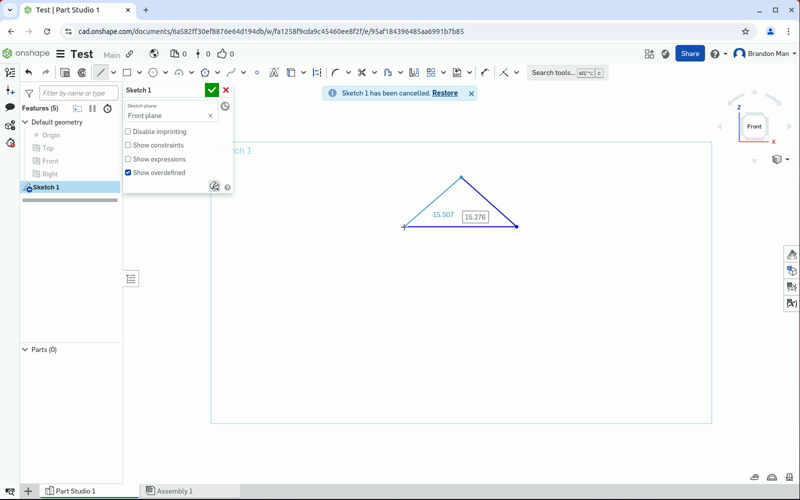
click(404, 226)
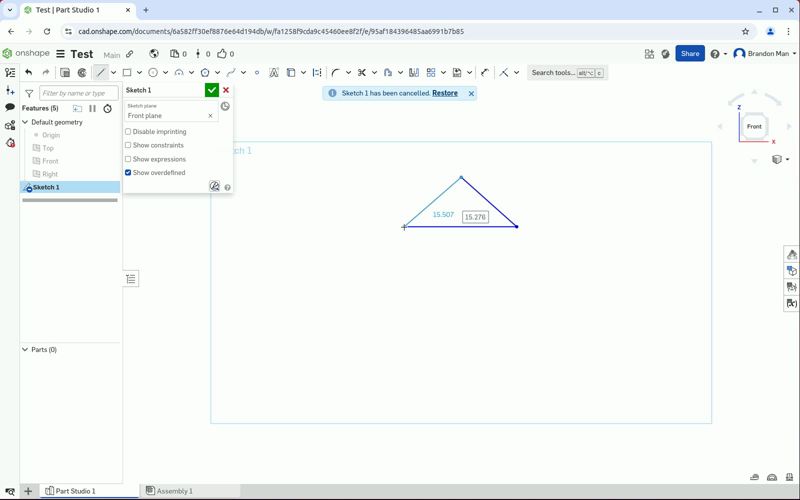
key(esc)
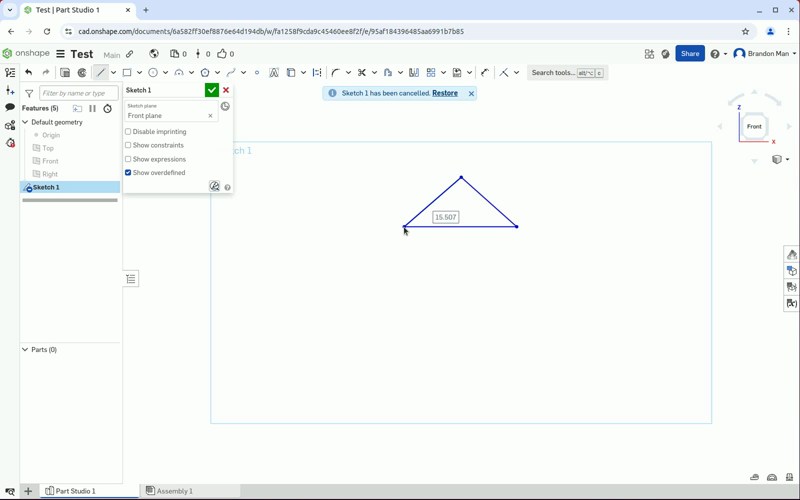
mouse_move(413, 222)
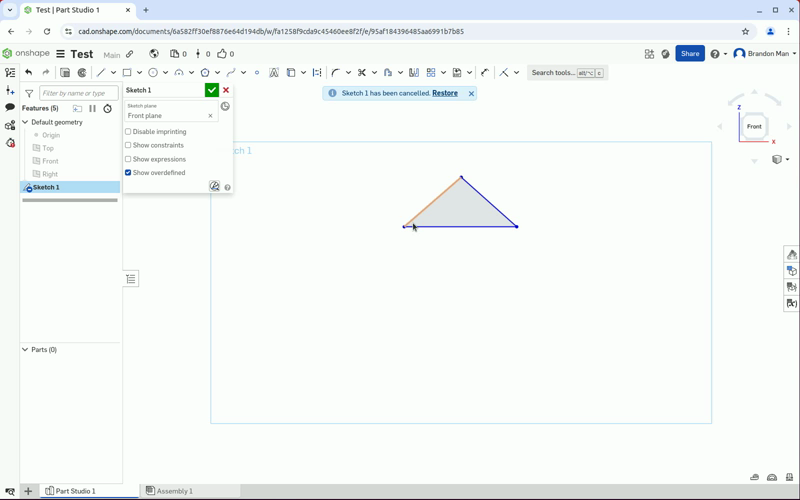
click(413, 222)
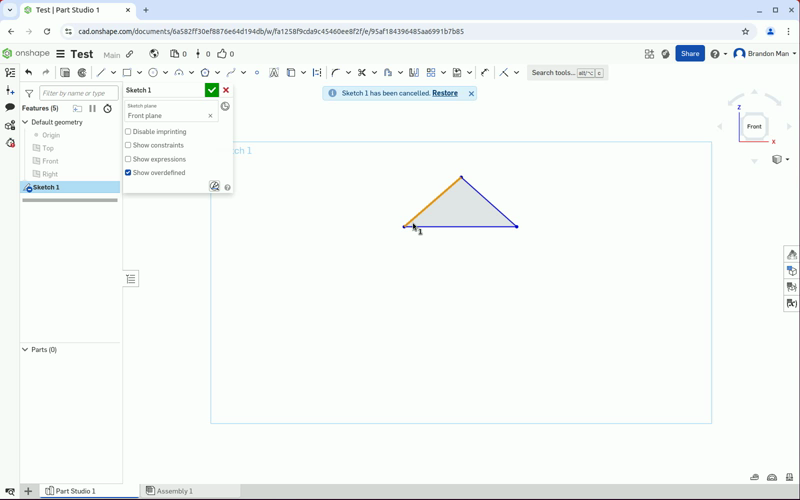
mouse_move(73, 352)
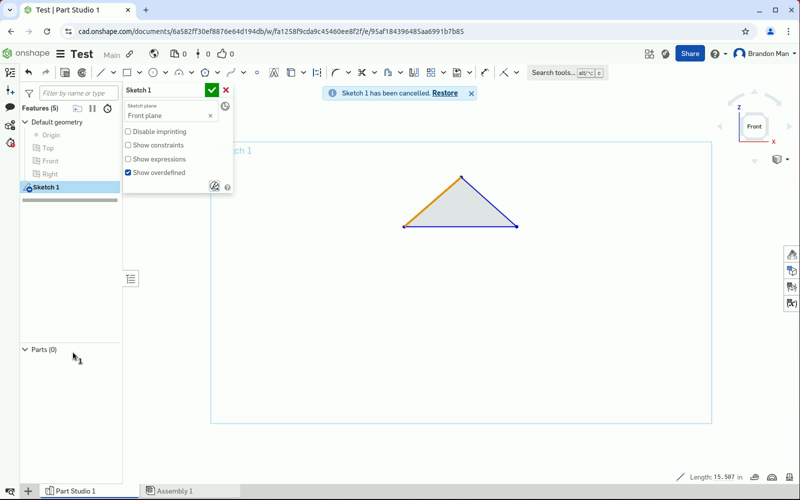
key(shift+y)
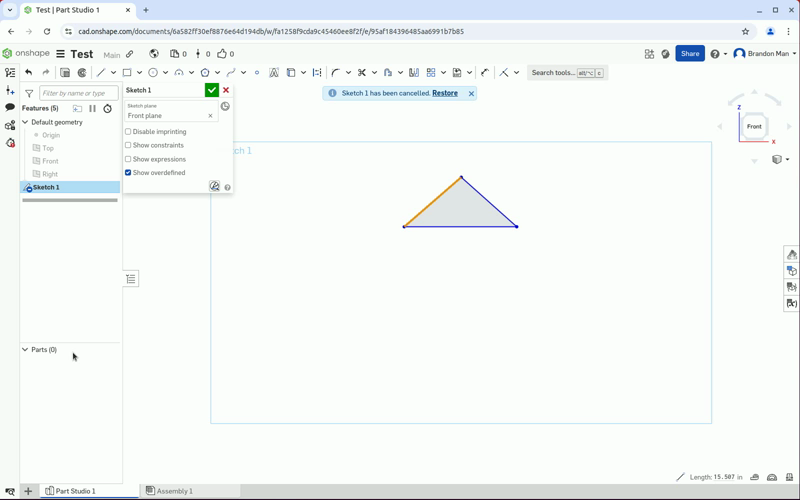
key(shift+e)
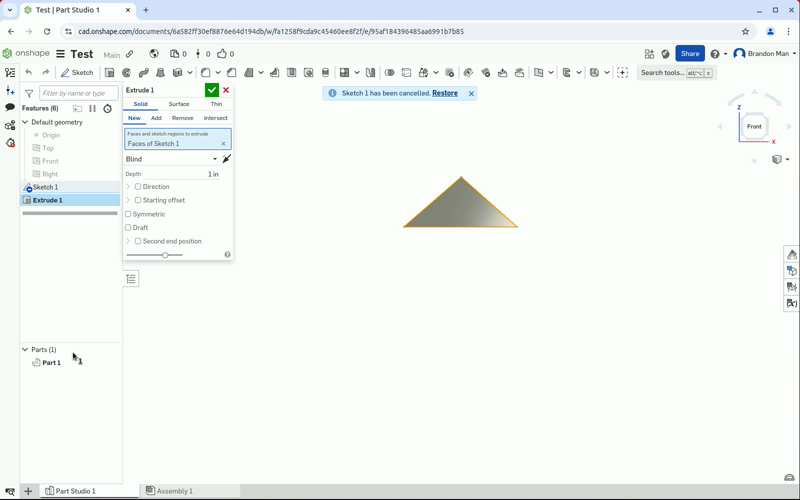
mouse_move(143, 106)
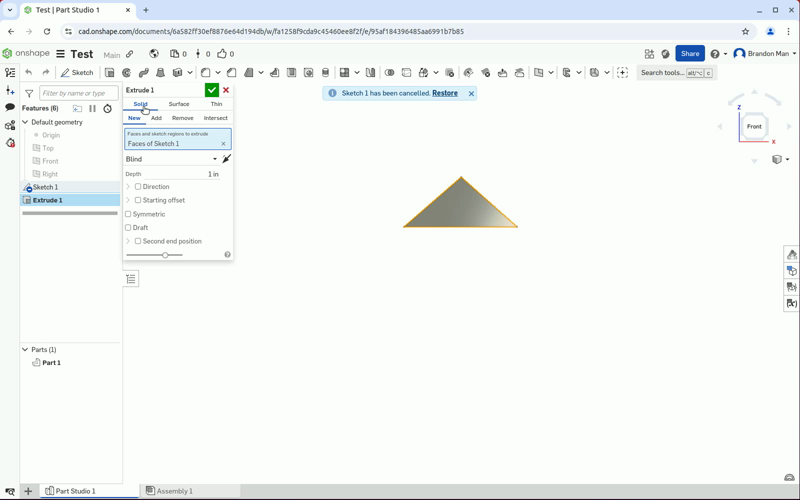
click(143, 106)
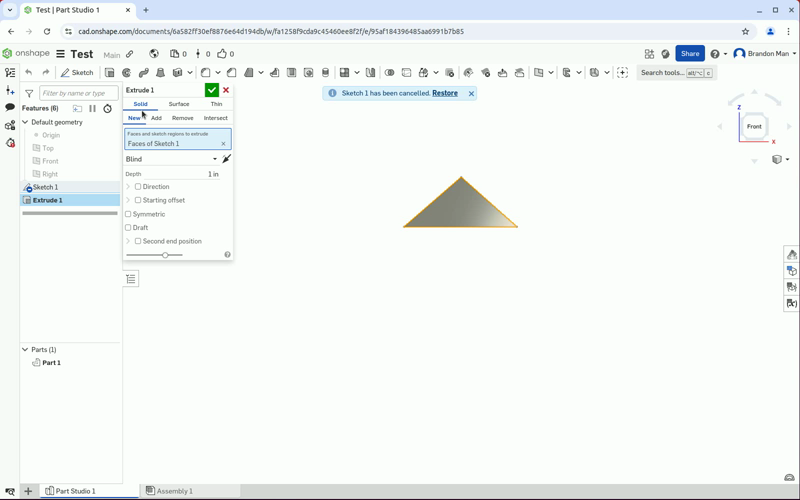
mouse_move(137, 120)
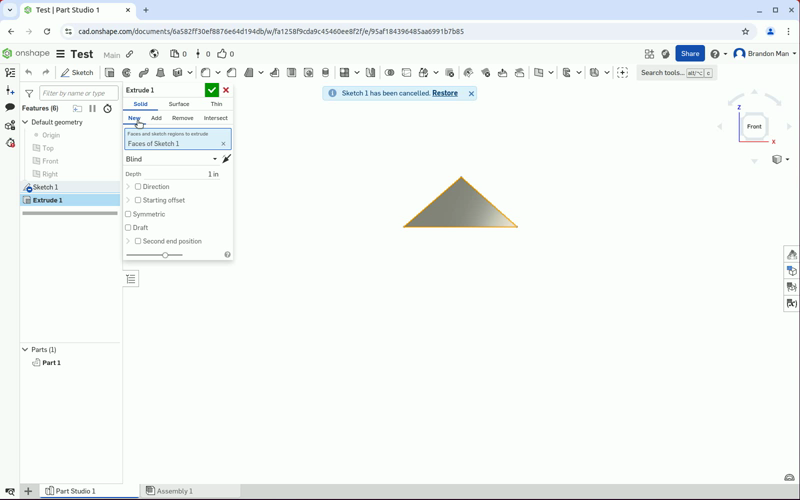
click(137, 120)
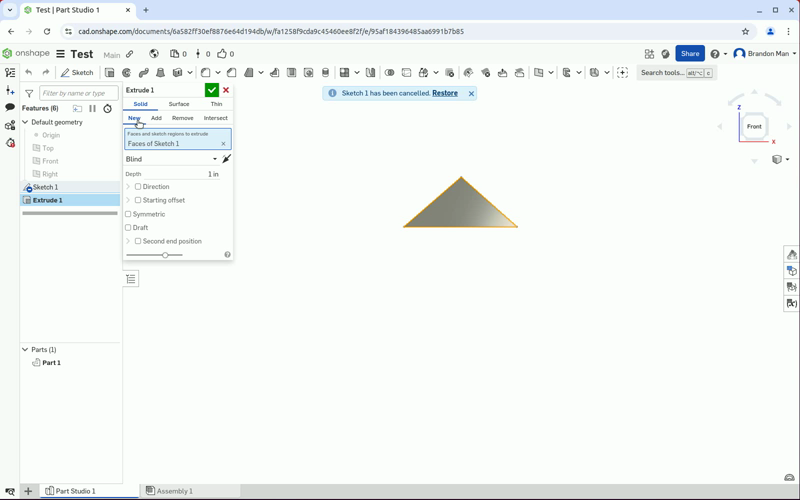
key(tab, 4)
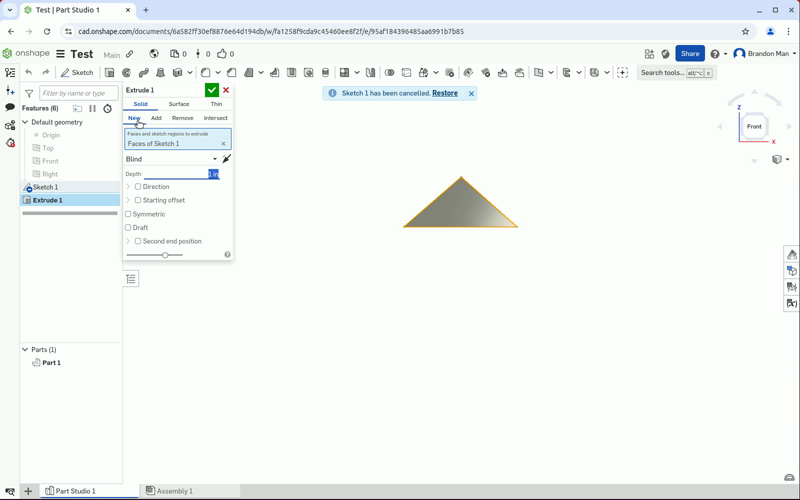
text(23.108)
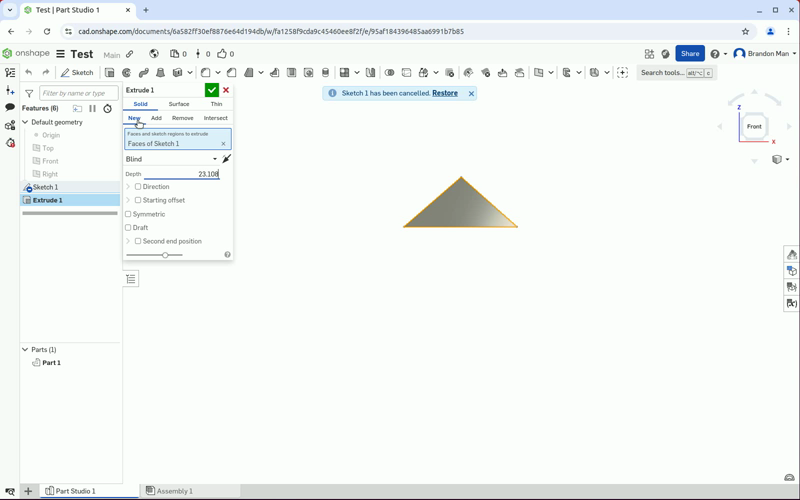
key(enter)
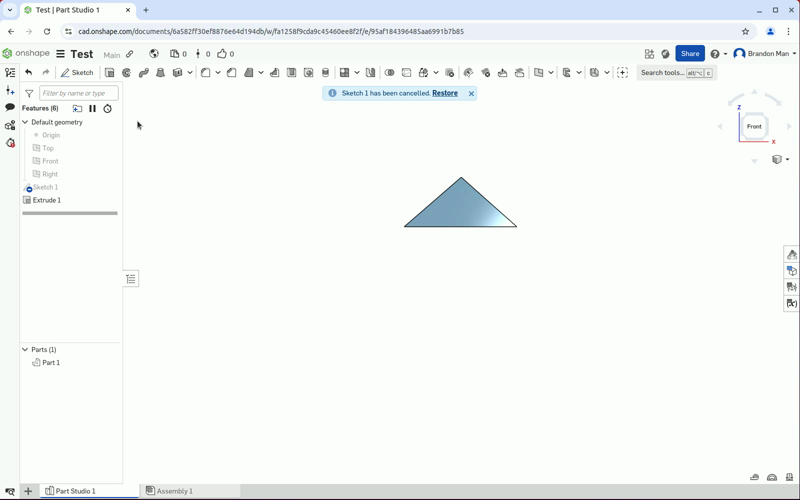
key(shift+h)
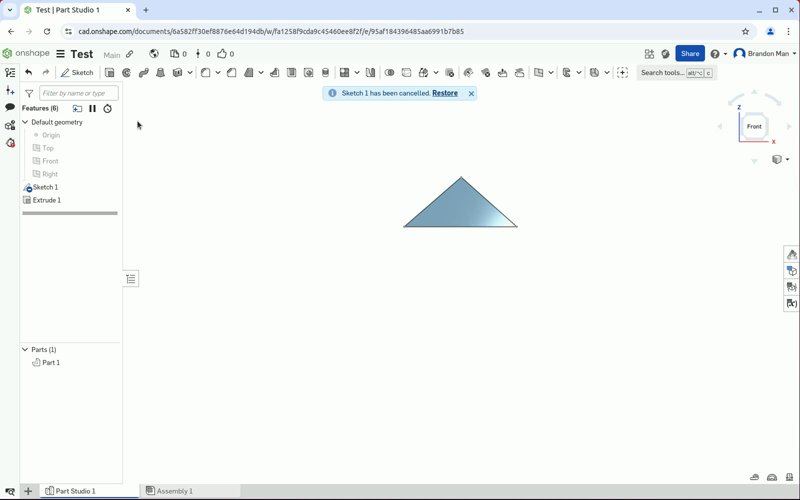
key(shift+h)
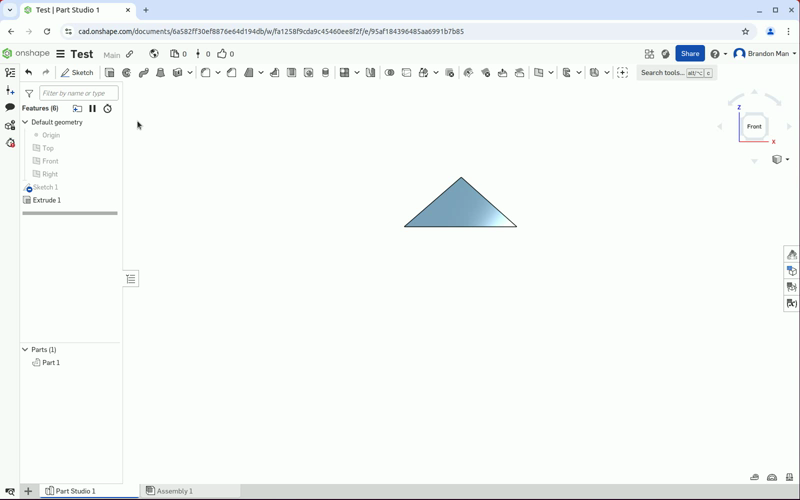
mouse_move(73, 189)
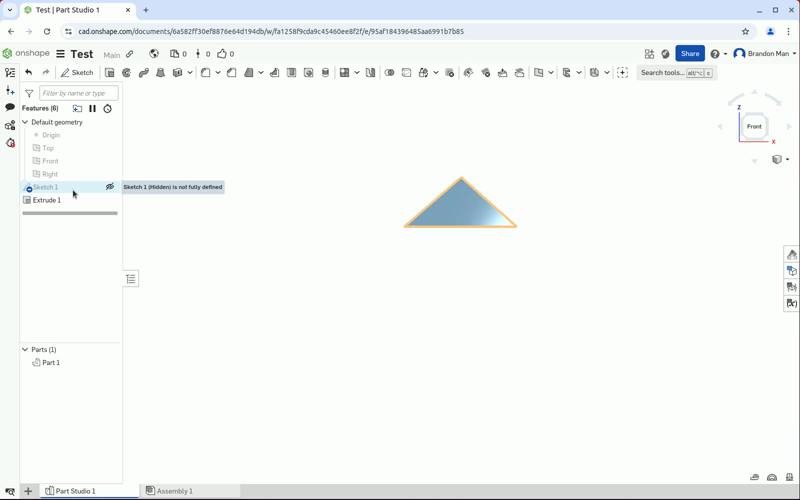
click(73, 189)
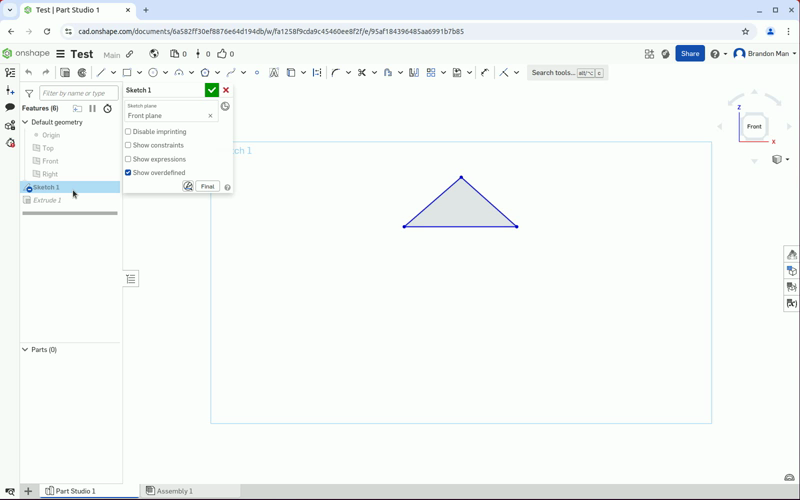
mouse_move(229, 92)
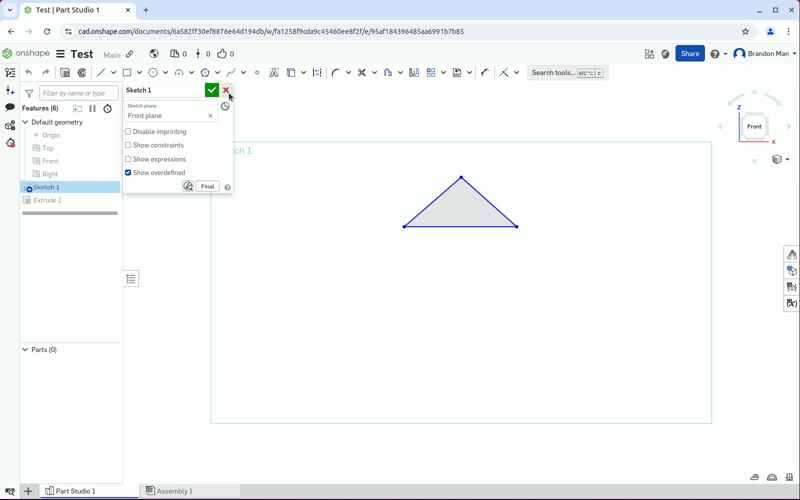
click(229, 92)
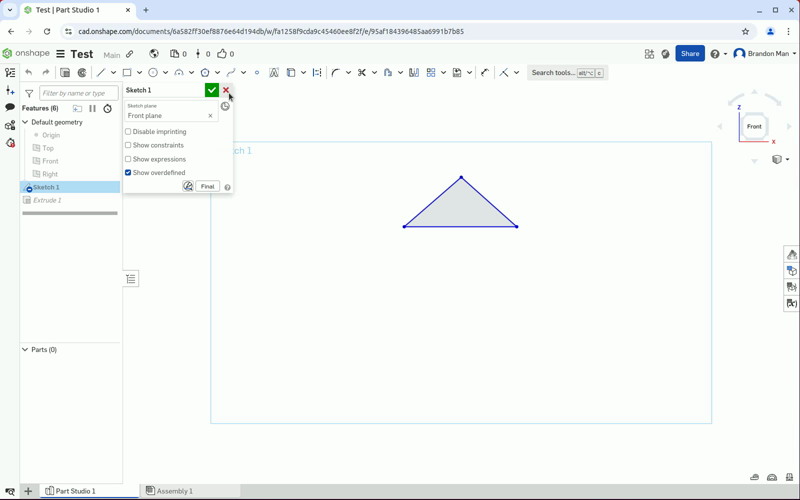
key(shift+s)
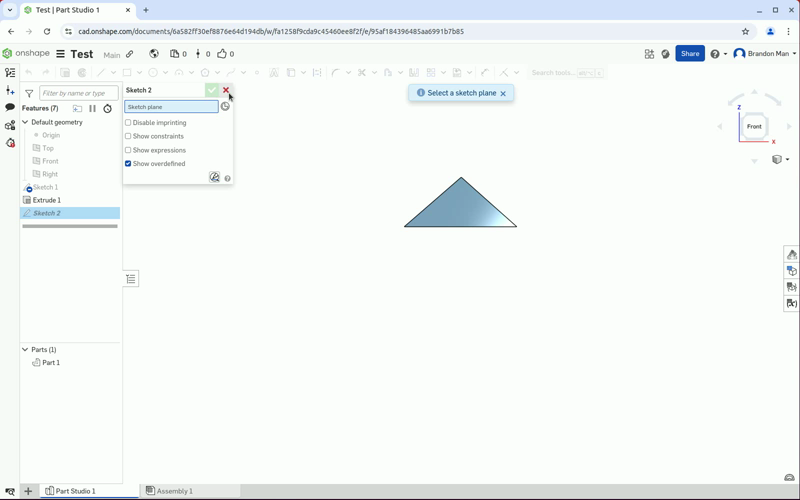
mouse_move(73, 163)
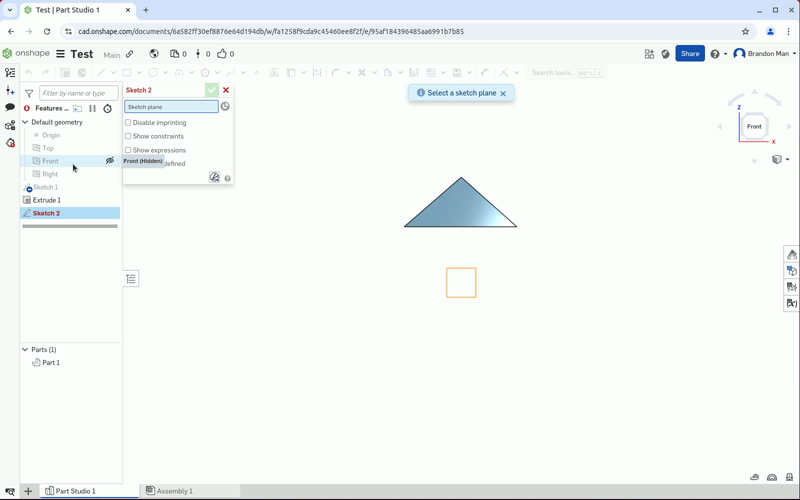
click(73, 163)
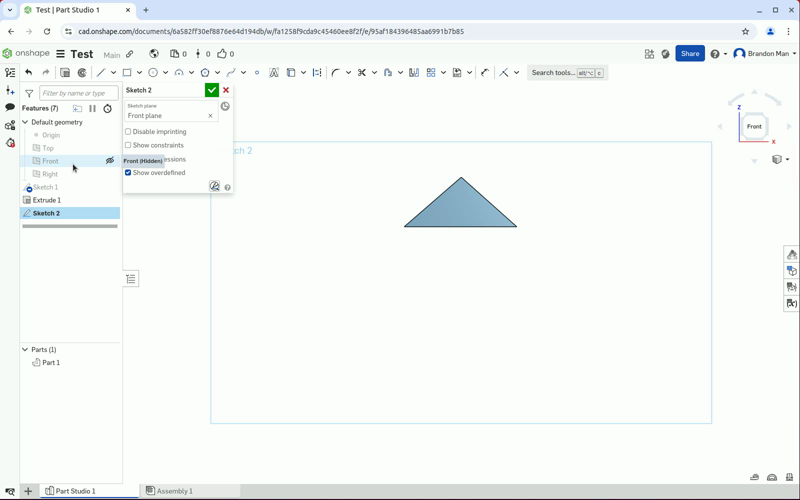
mouse_move(73, 352)
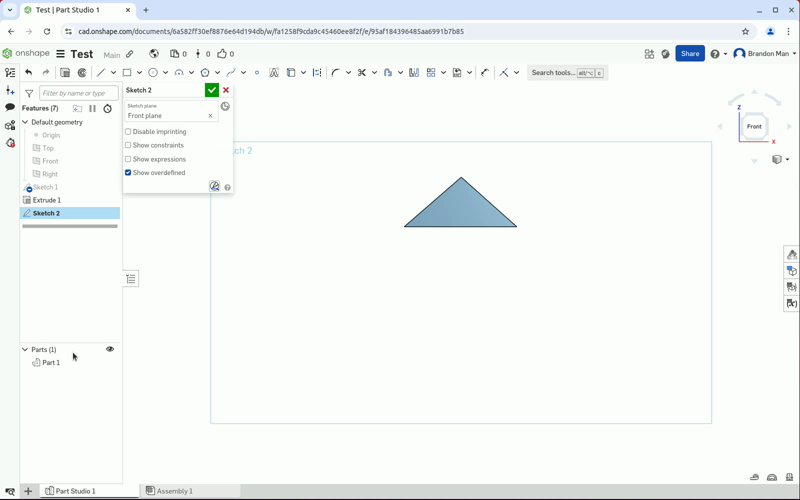
key(y)
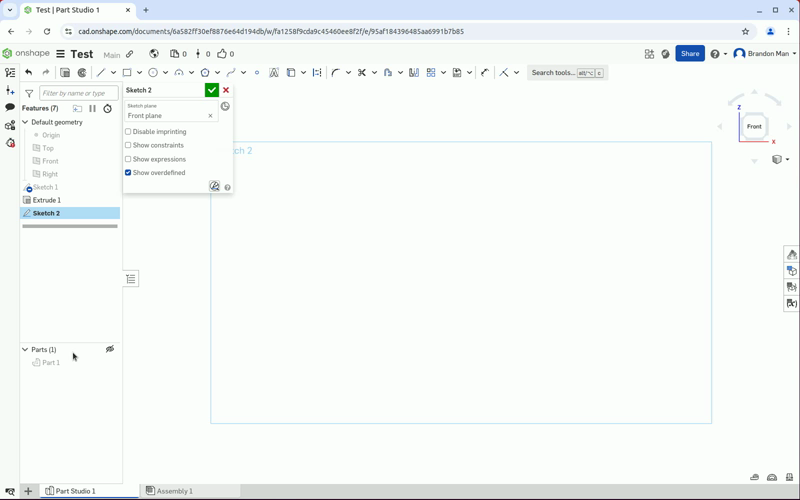
key(l)
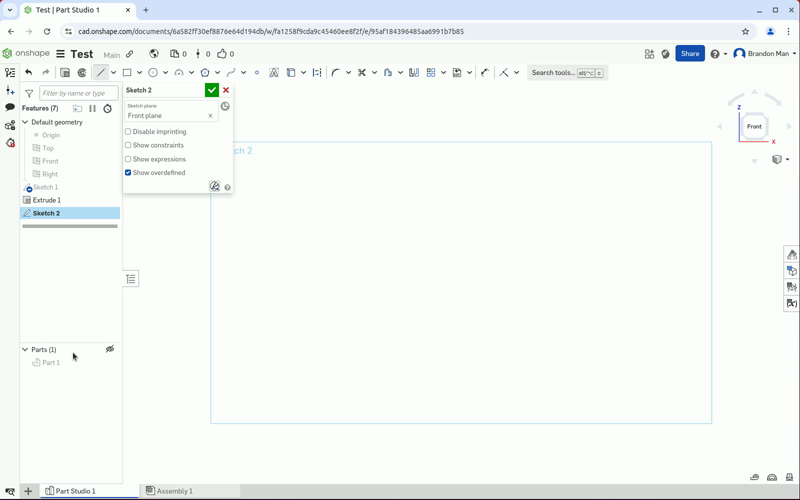
key_down(shift)
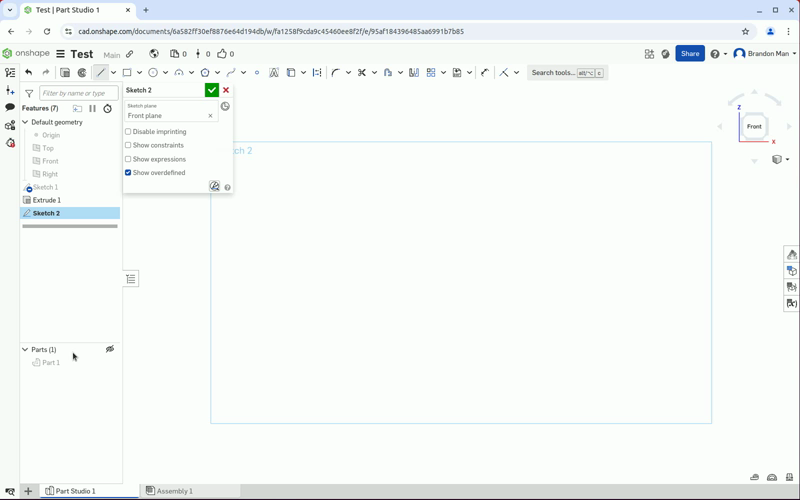
mouse_move(404, 339)
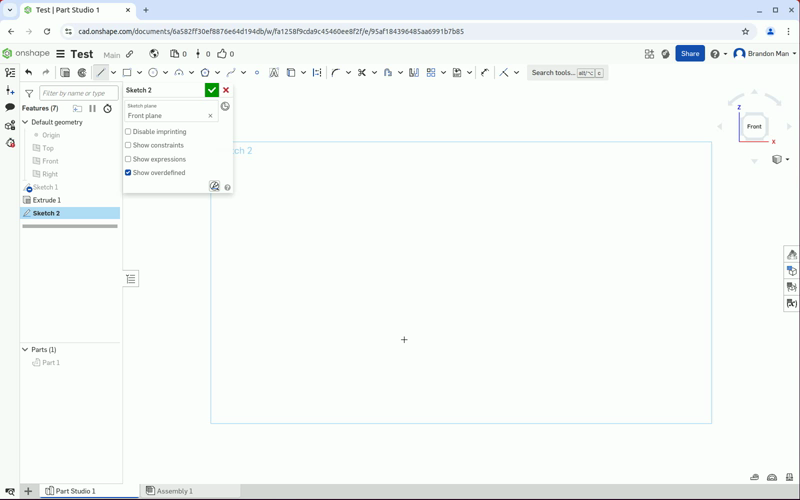
click(404, 339)
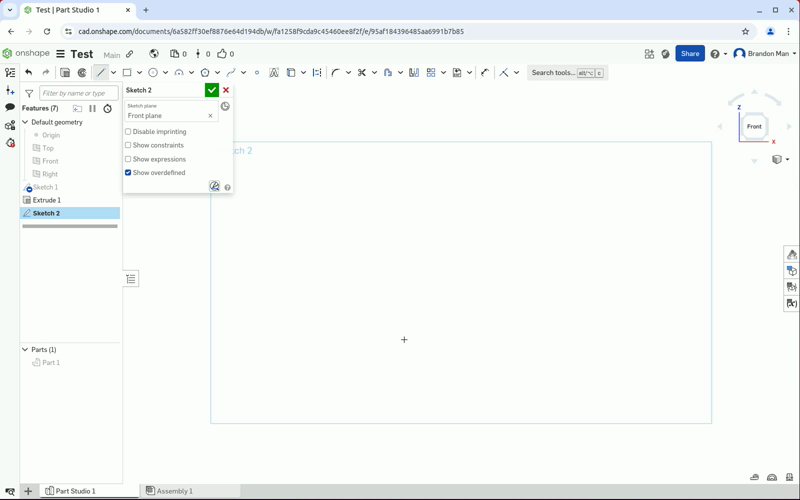
key_up(shift)
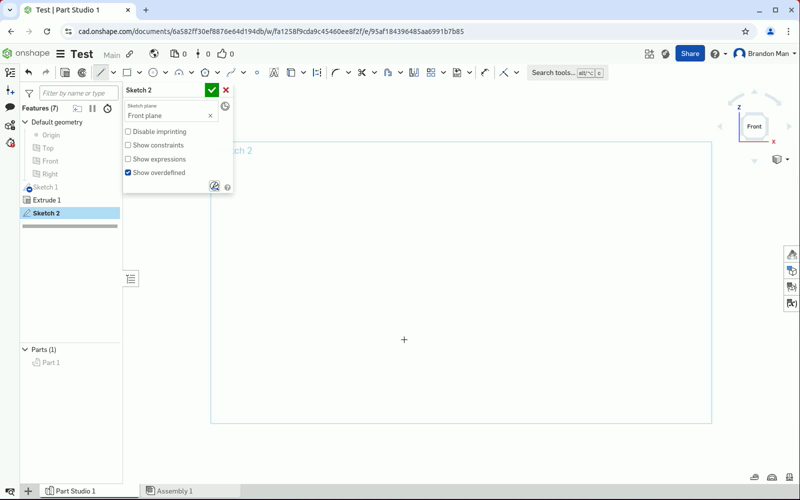
key_down(shift)
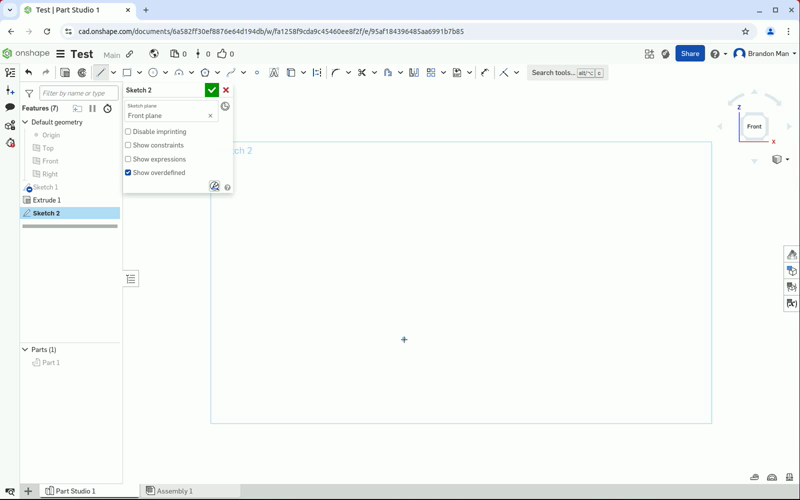
mouse_move(516, 339)
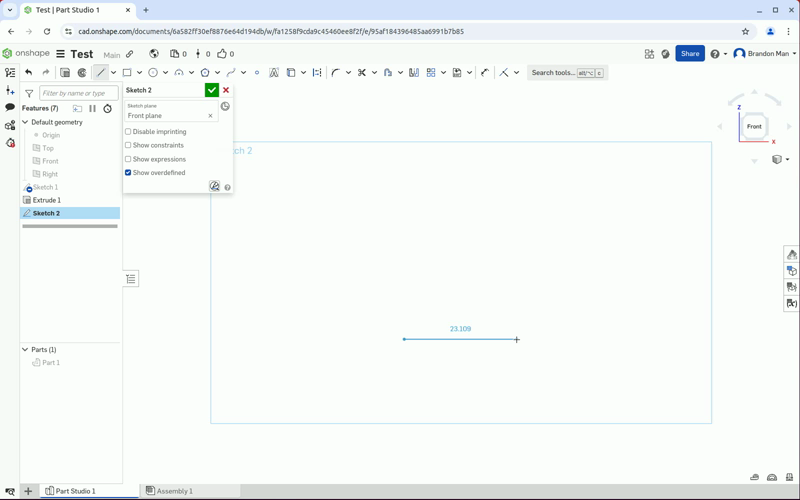
click(516, 339)
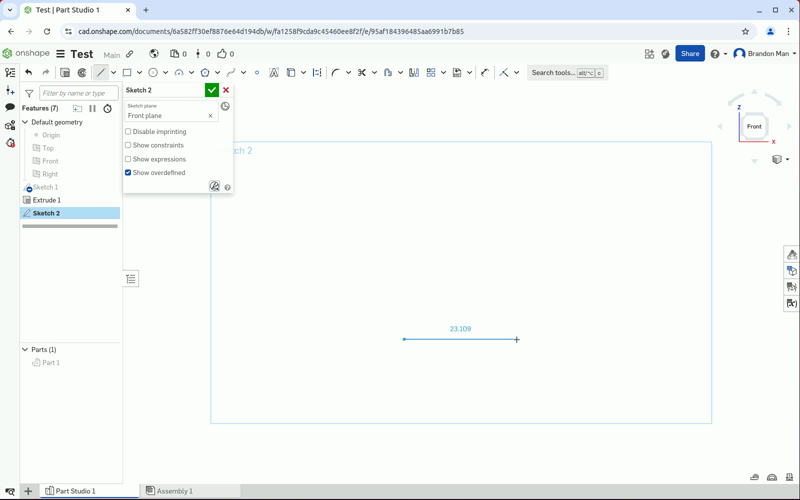
key_up(shift)
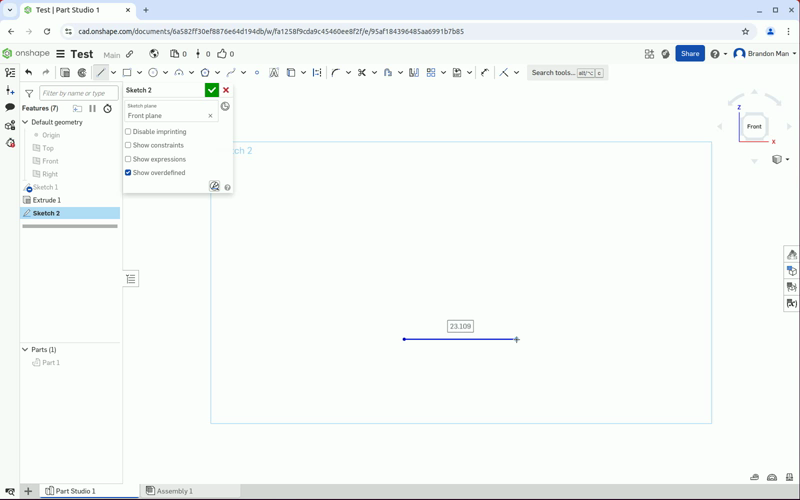
key_down(shift)
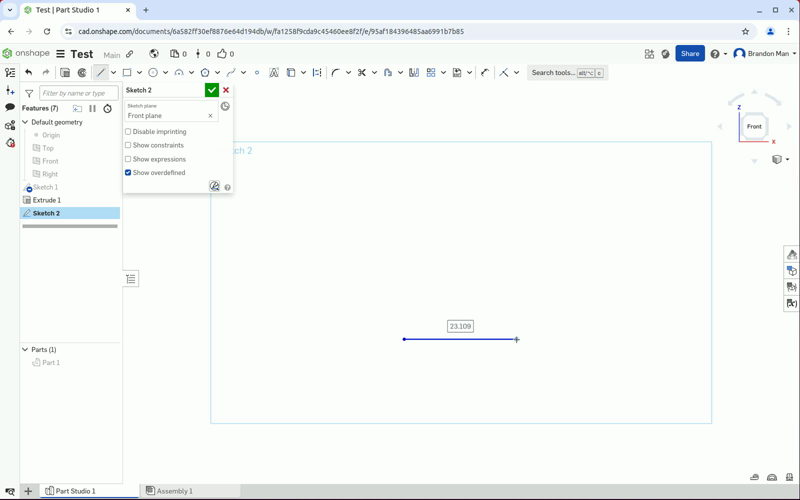
mouse_move(516, 226)
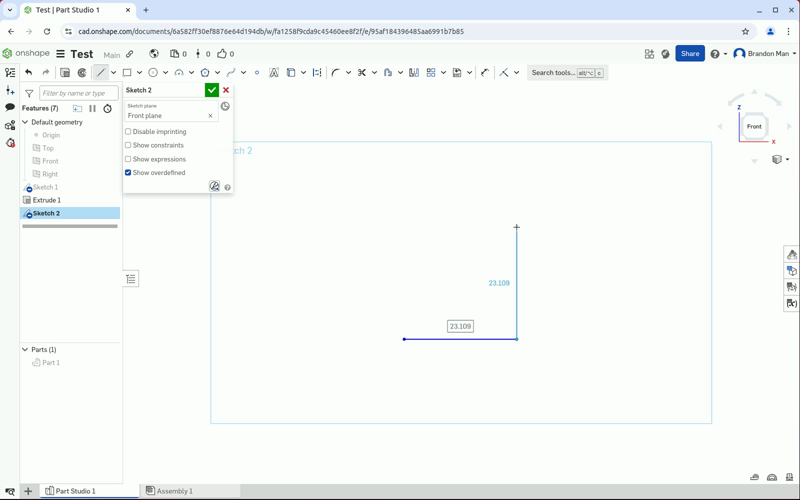
click(516, 226)
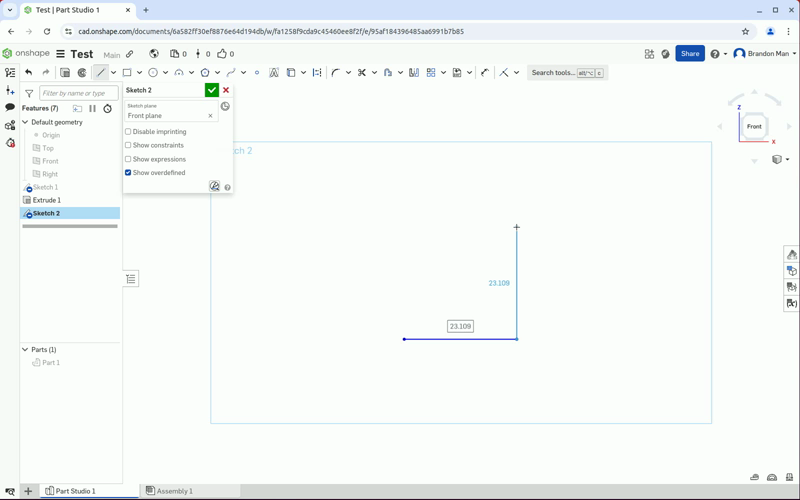
key_up(shift)
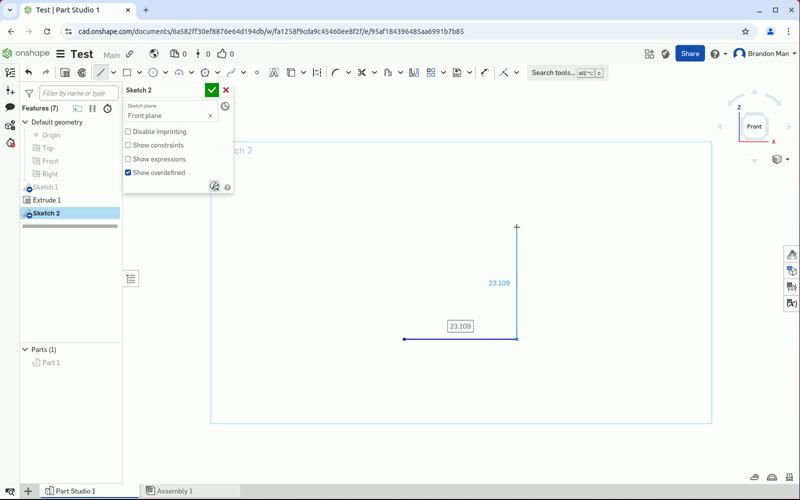
key_down(shift)
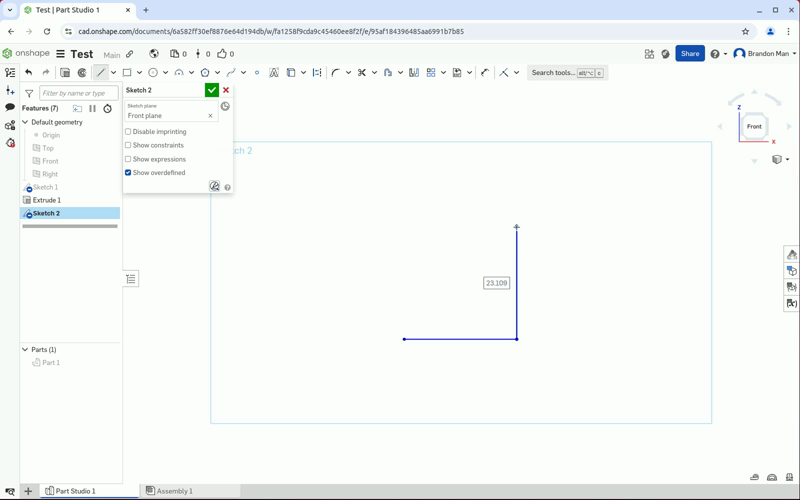
mouse_move(404, 226)
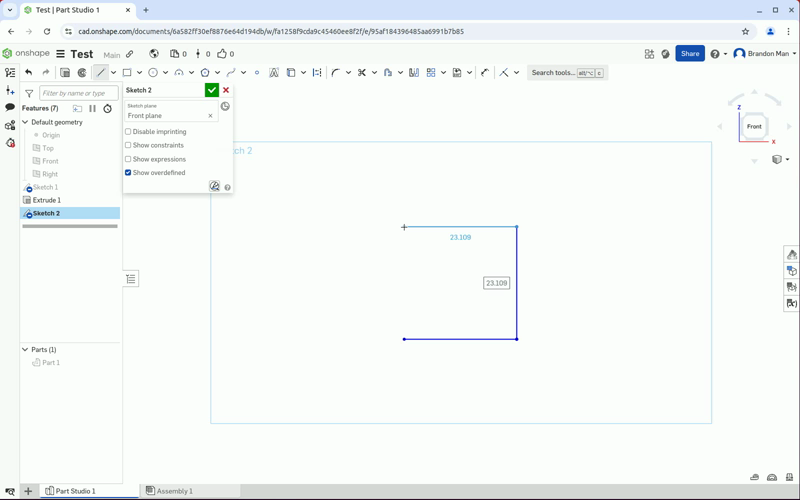
click(404, 226)
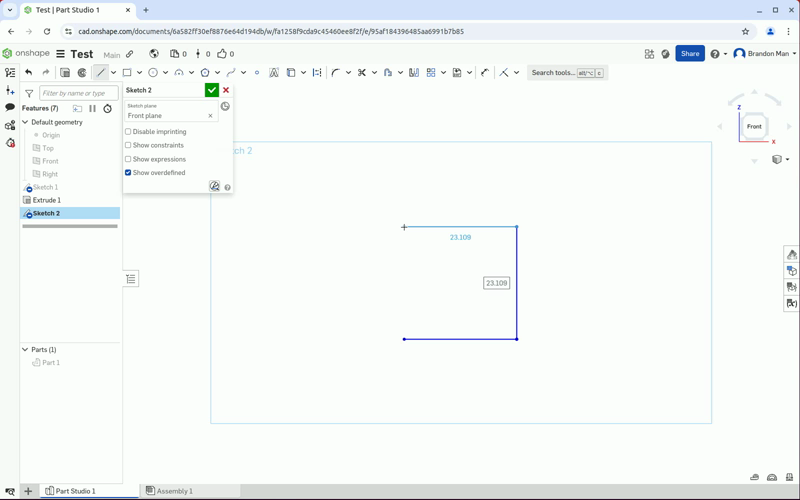
key_up(shift)
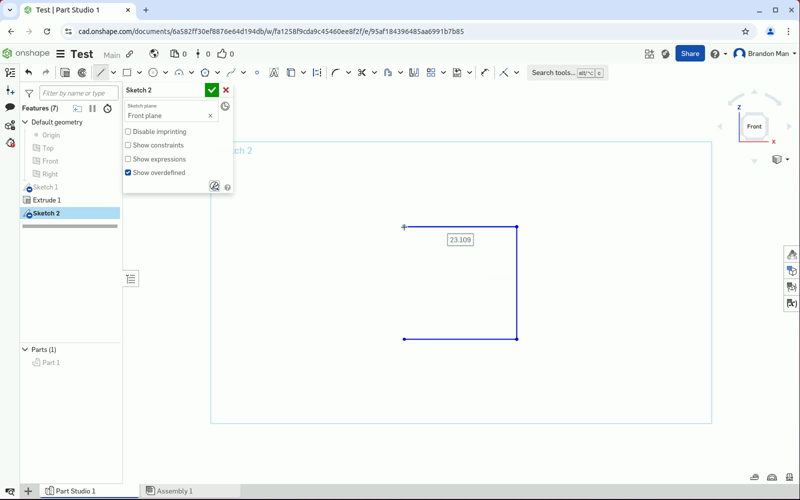
key_down(shift)
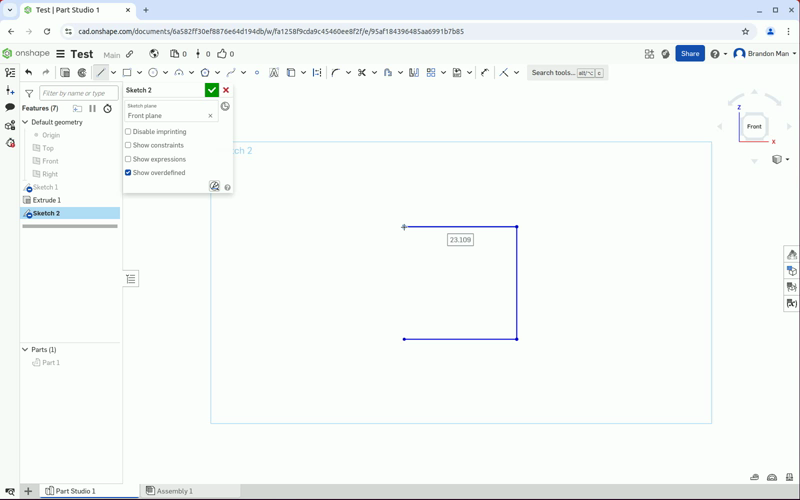
mouse_move(404, 339)
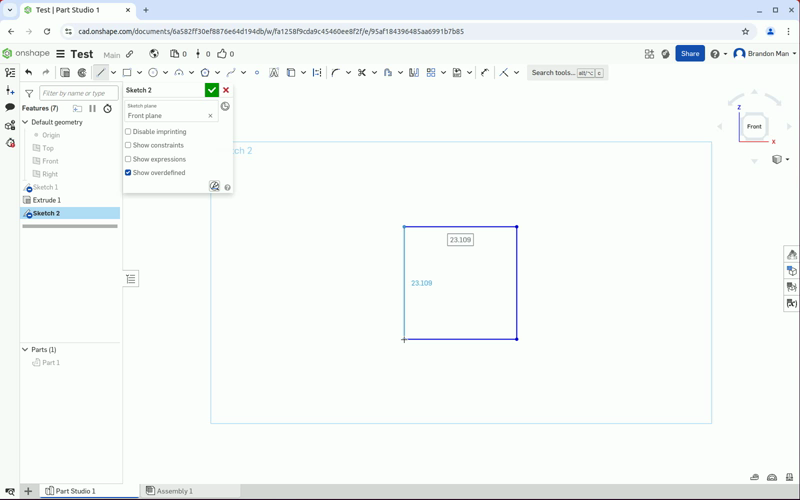
key_up(shift)
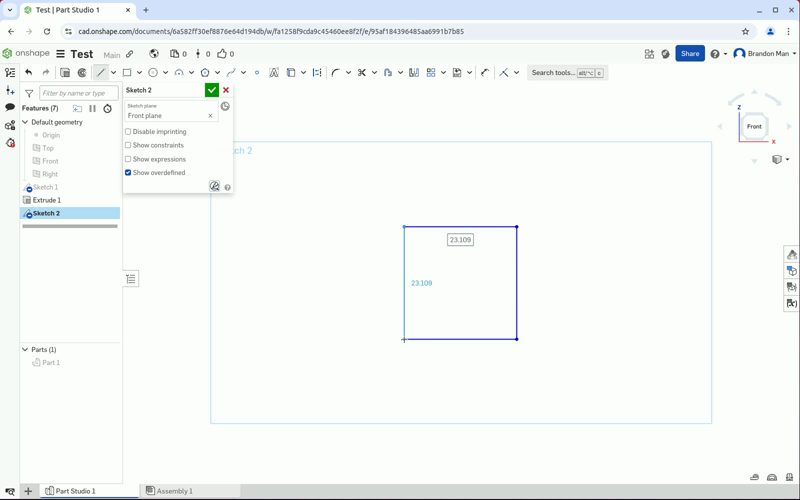
click(404, 339)
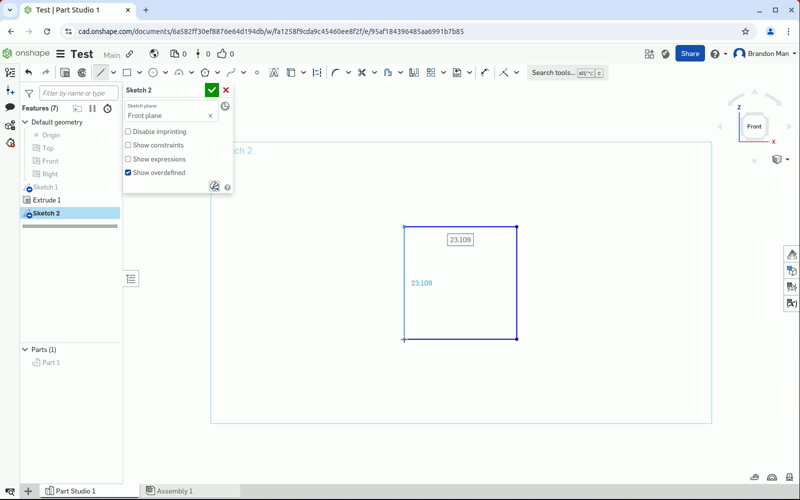
key(esc)
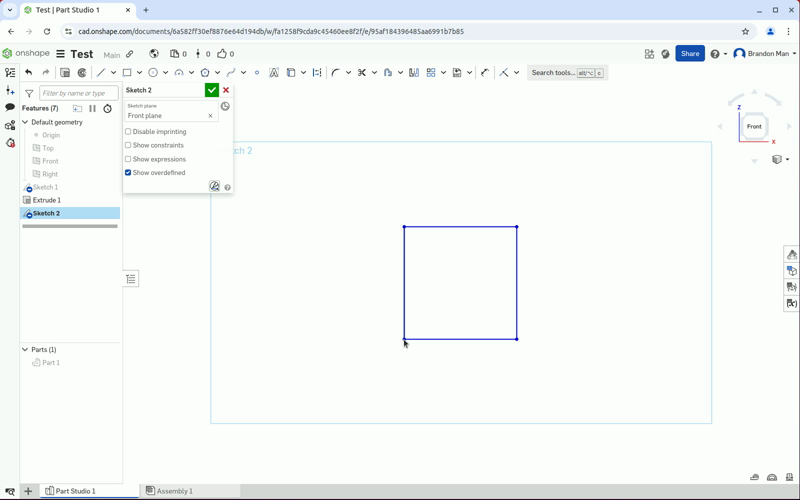
key(c)
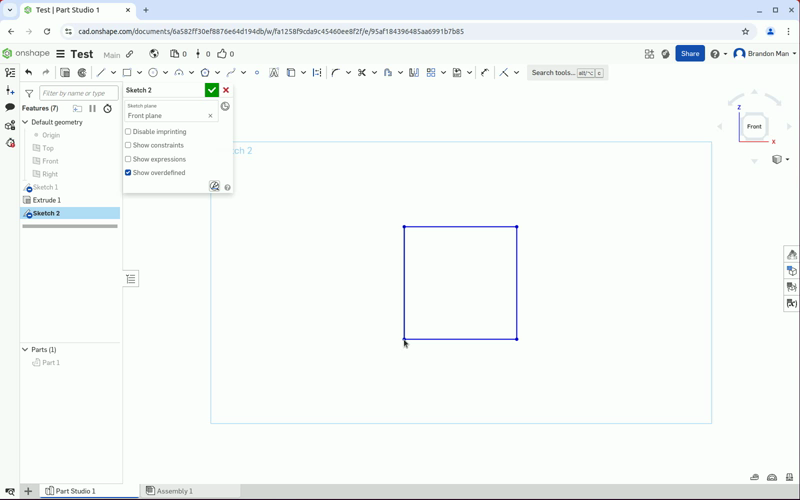
key_down(shift)
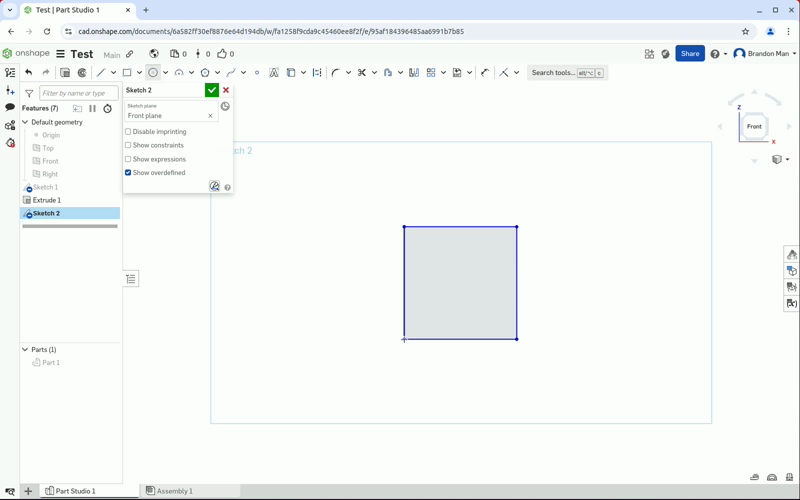
mouse_move(447, 296)
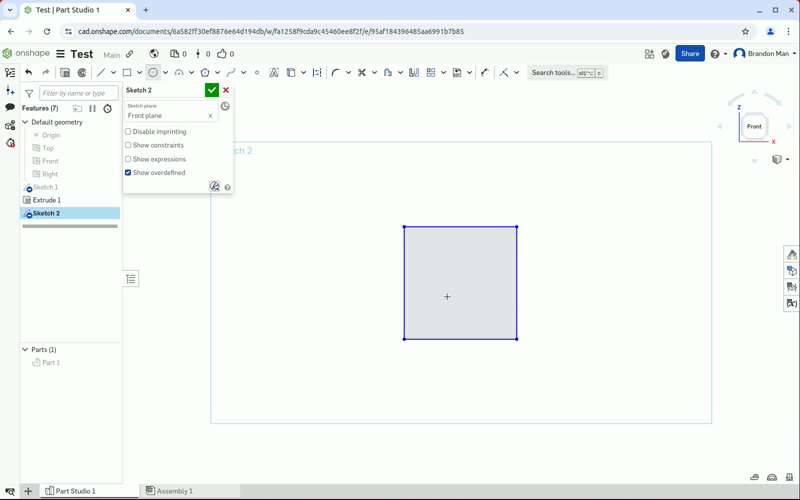
click(447, 296)
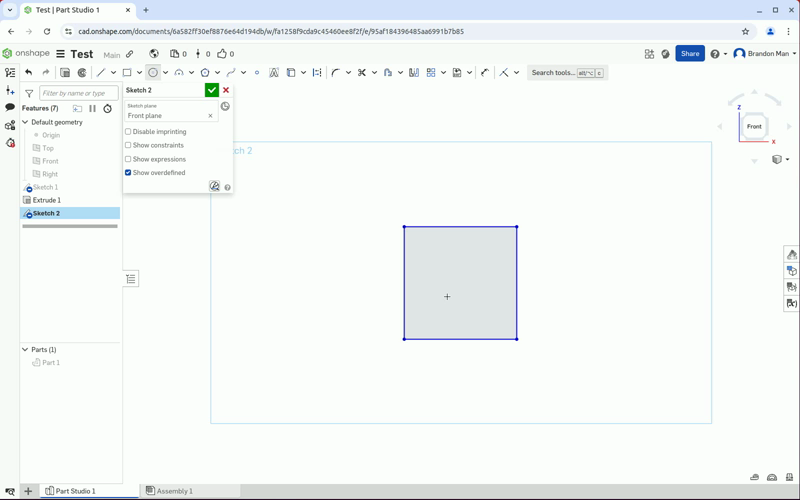
key_up(shift)
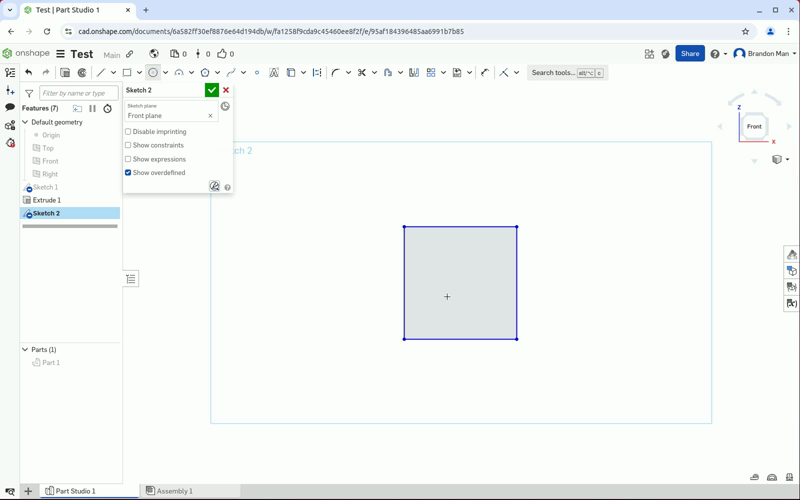
mouse_move(461, 296)
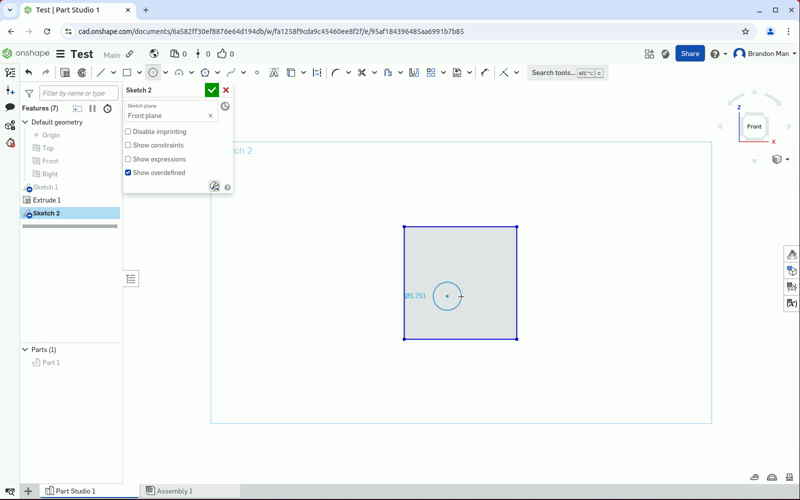
click(461, 296)
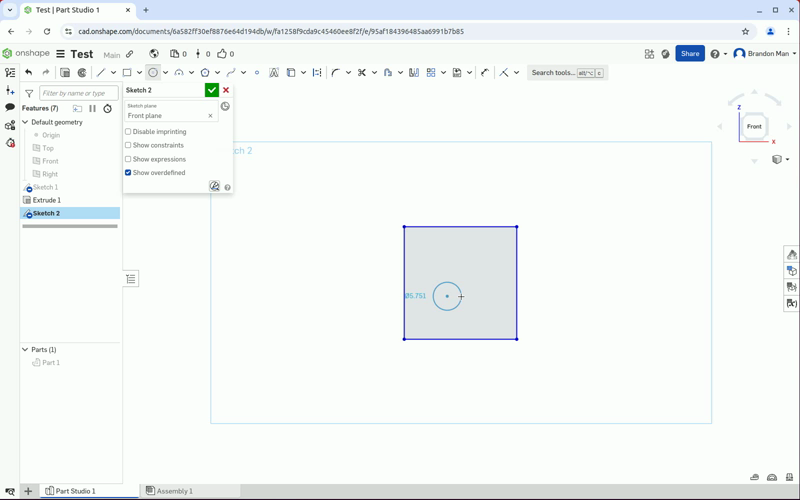
key(esc)
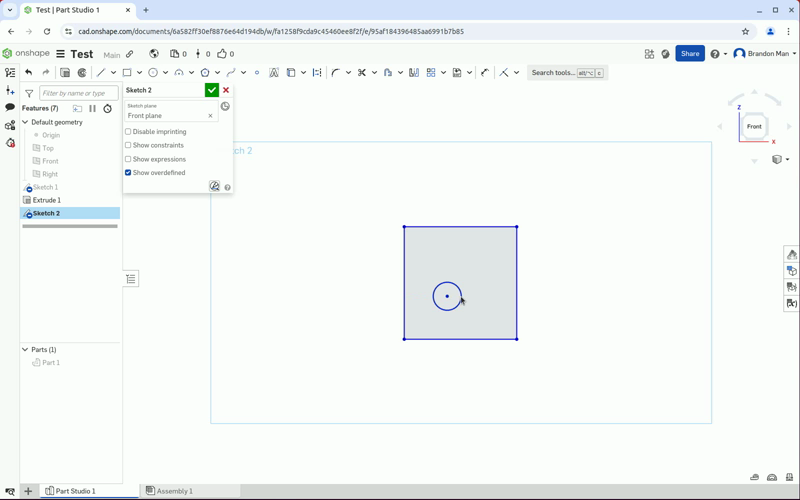
mouse_move(448, 238)
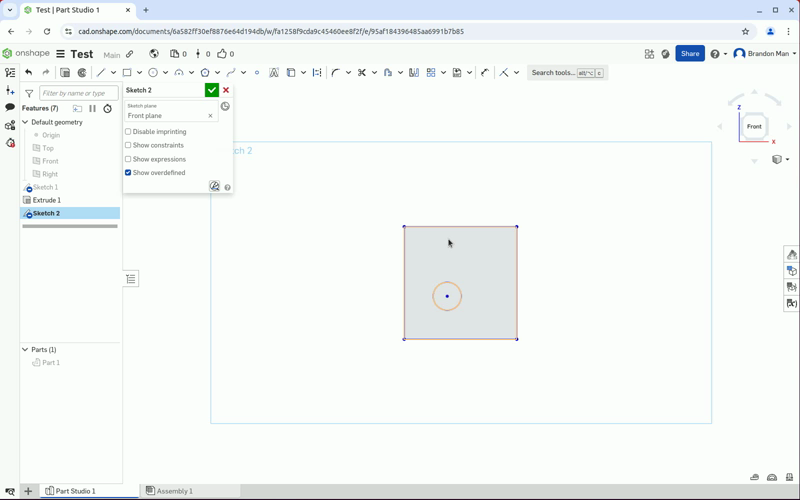
click(448, 238)
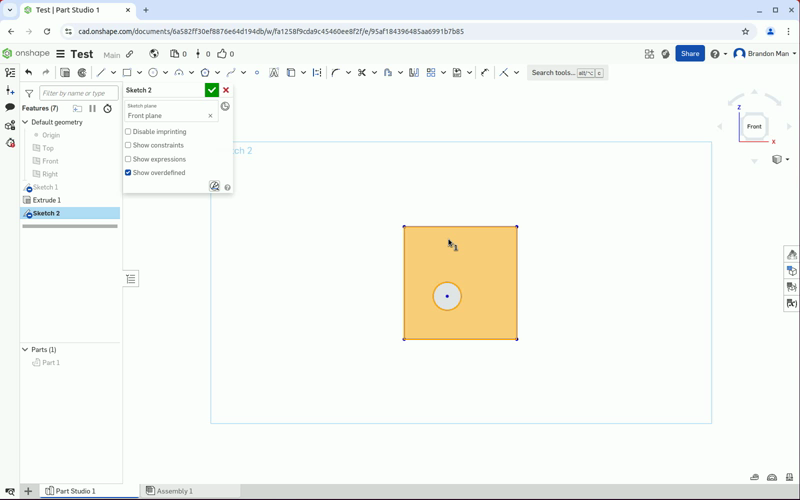
mouse_move(73, 352)
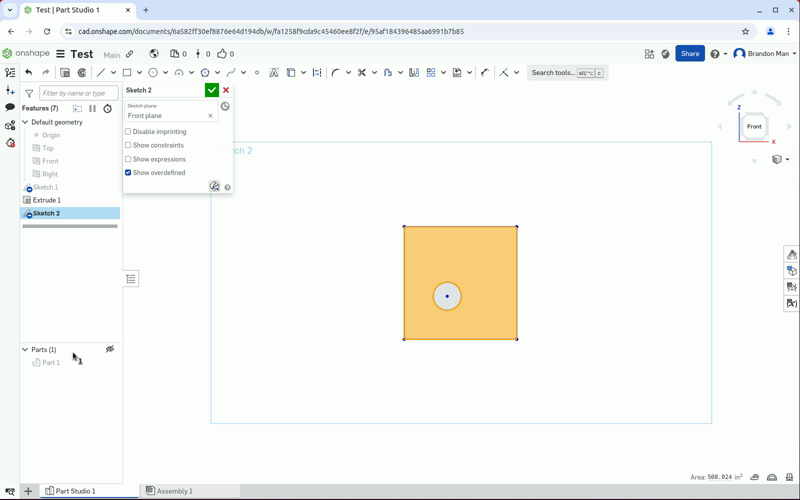
key(shift+y)
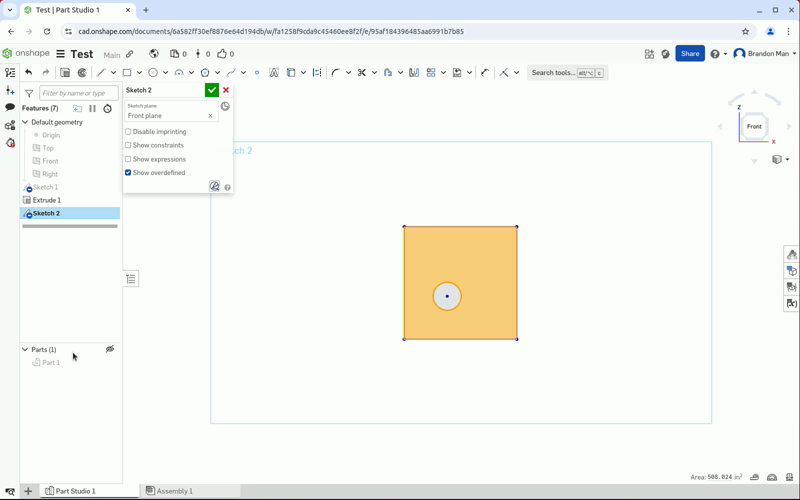
key(shift+e)
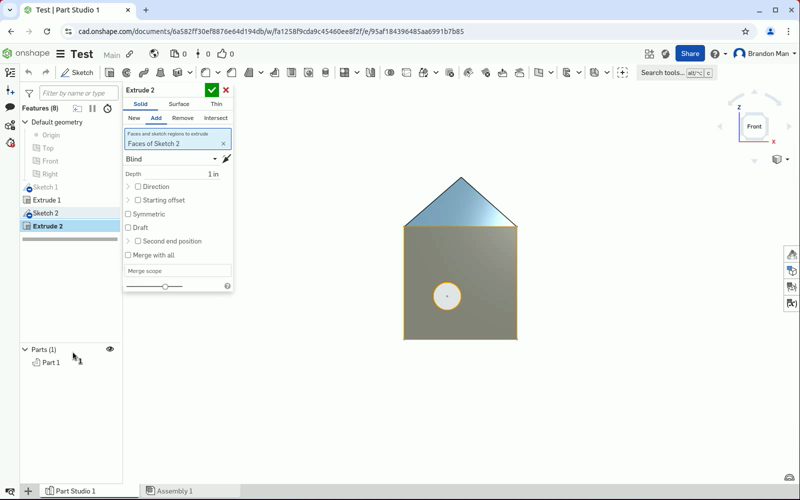
mouse_move(143, 106)
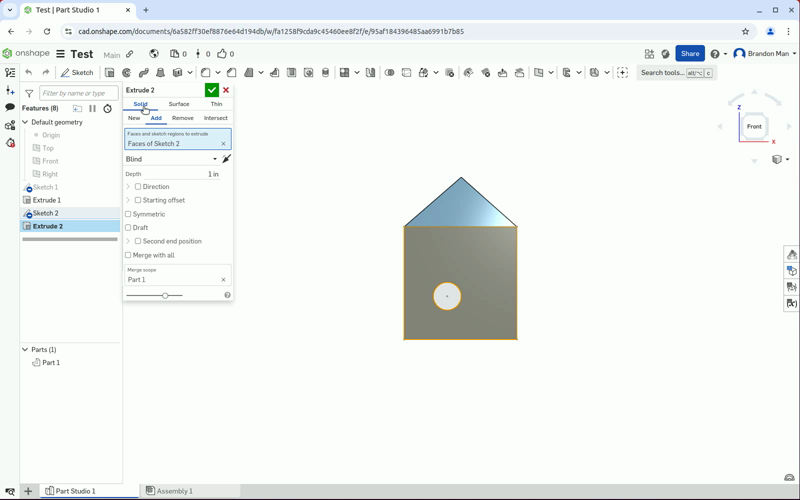
click(143, 106)
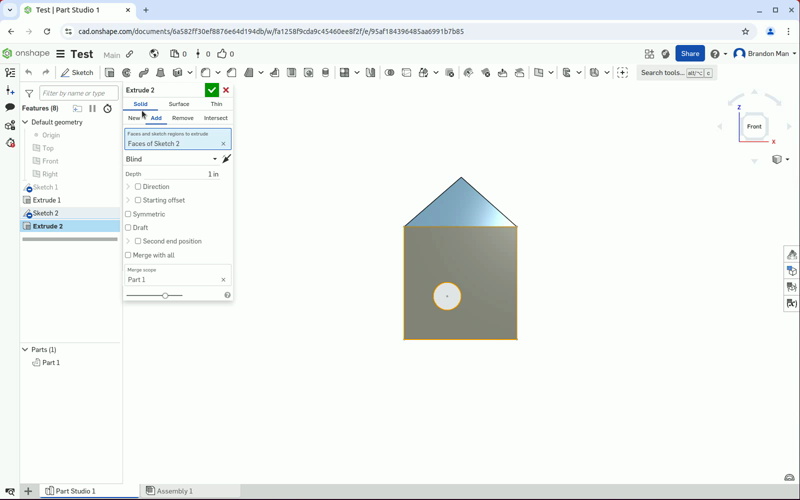
mouse_move(137, 120)
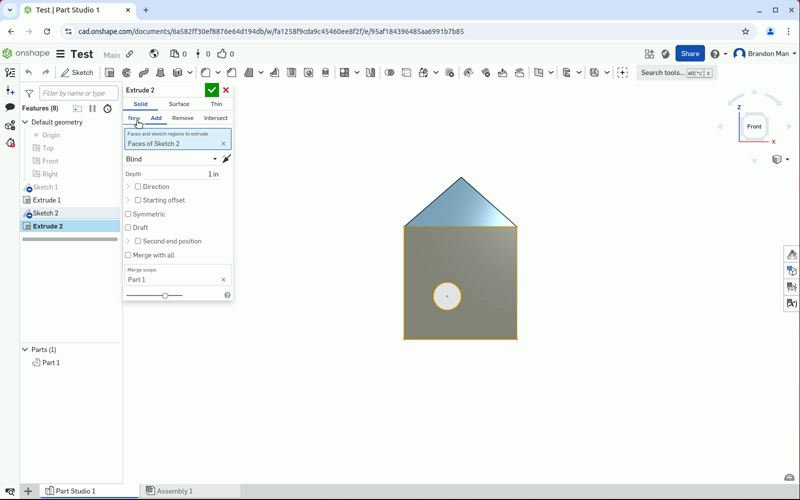
click(137, 120)
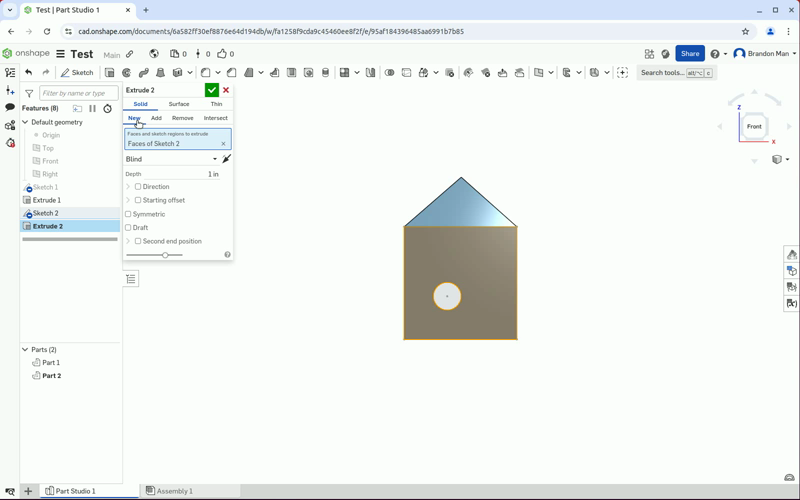
key(tab, 4)
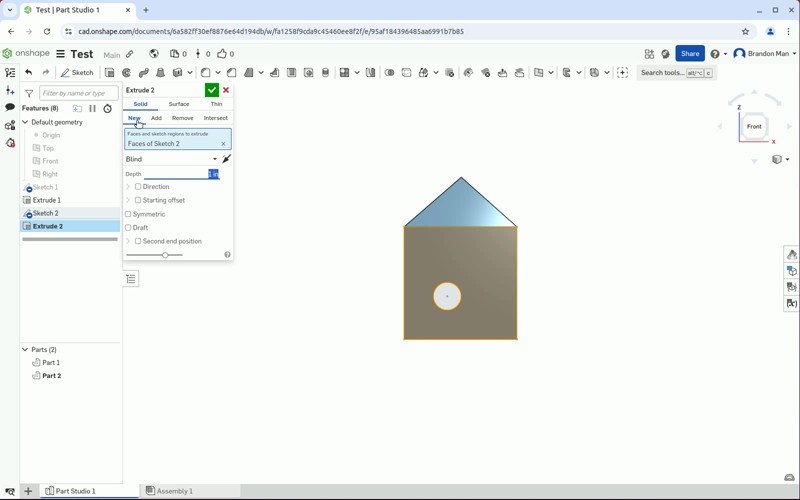
text(23.108)
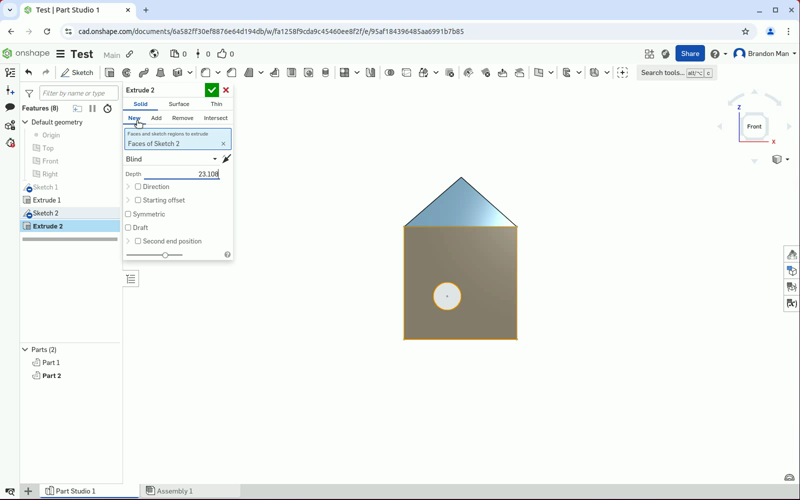
key(enter)
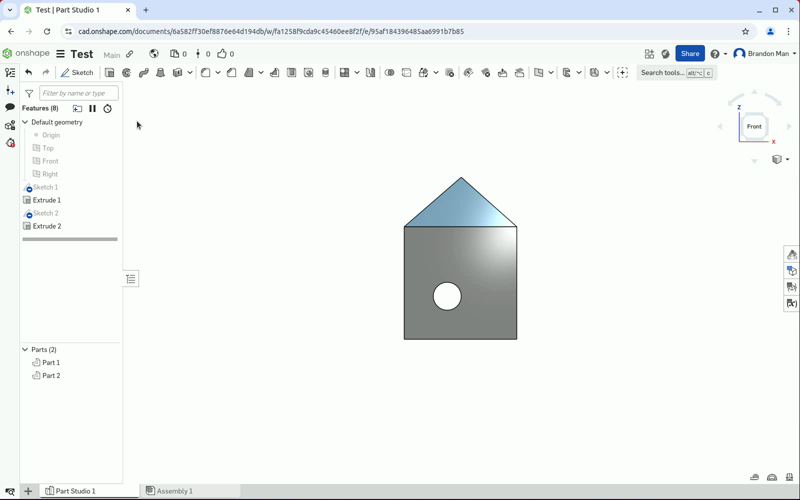
key(shift+h)
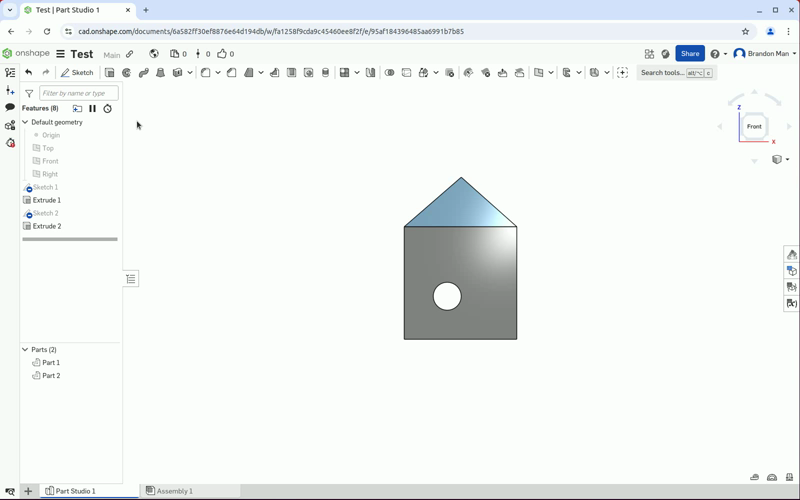
key(shift+h)
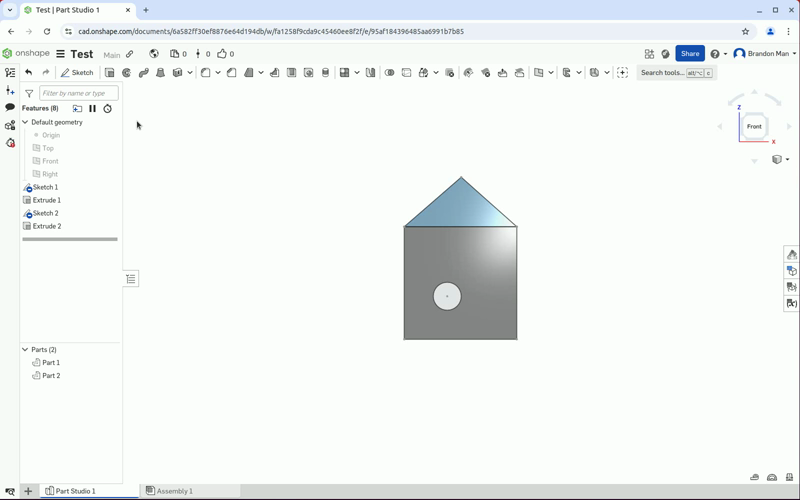
key(shift+7)
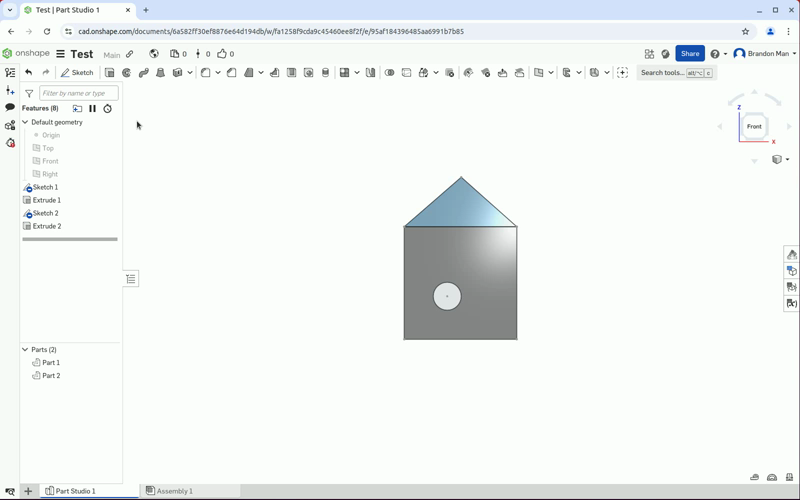
key(left, 2)
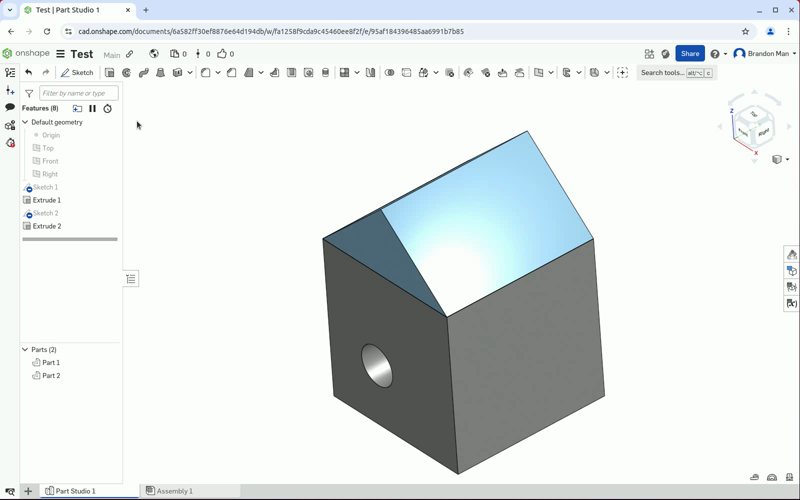
key(down, 2)
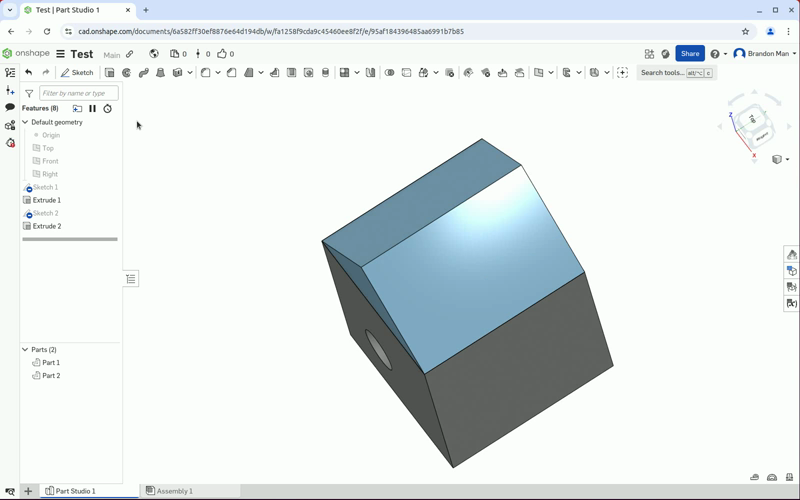
key(up, 2)
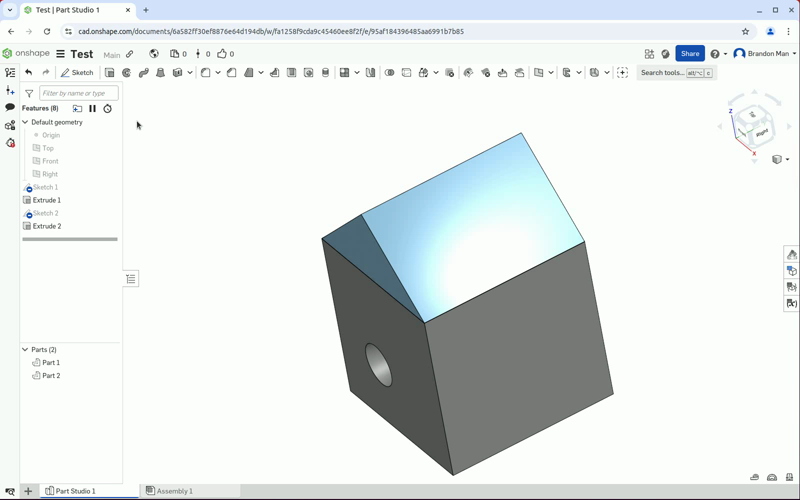
key(right, 2)
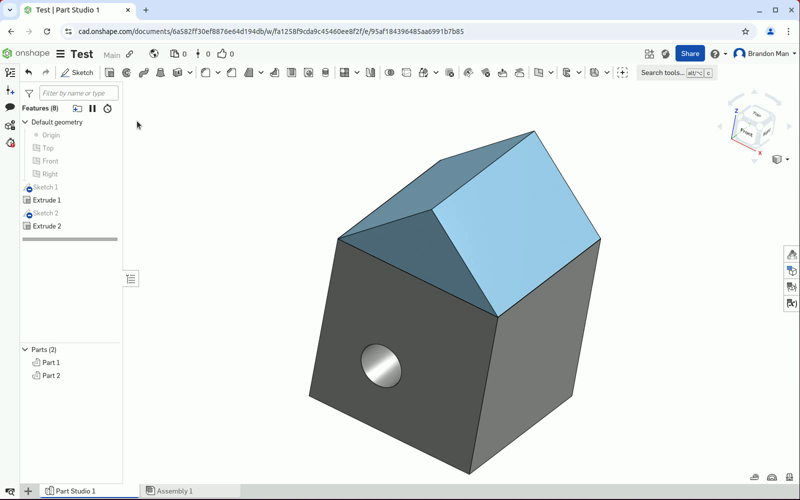
mouse_move(73, 189)
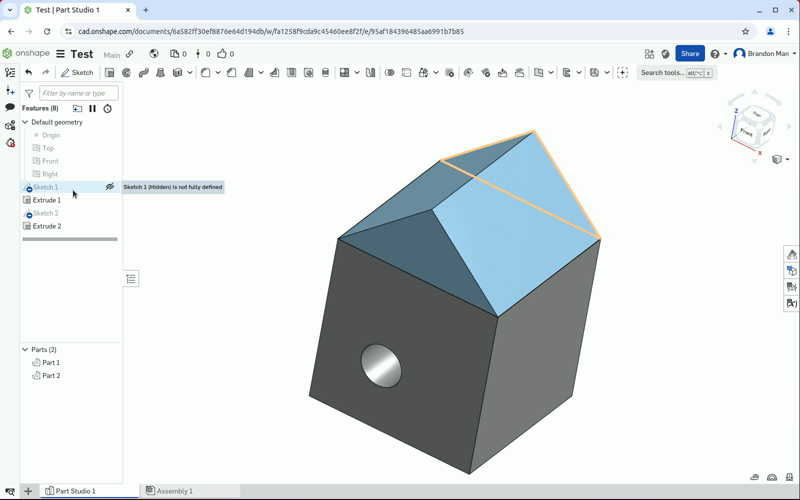
click(73, 189)